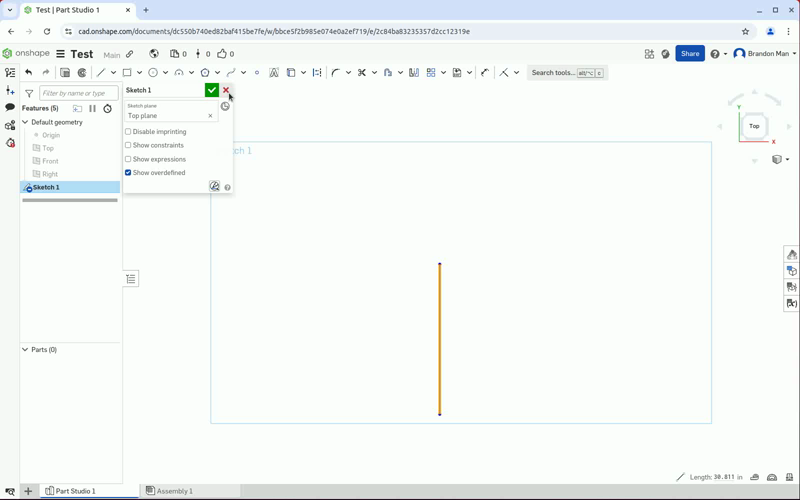
key(shift+h)
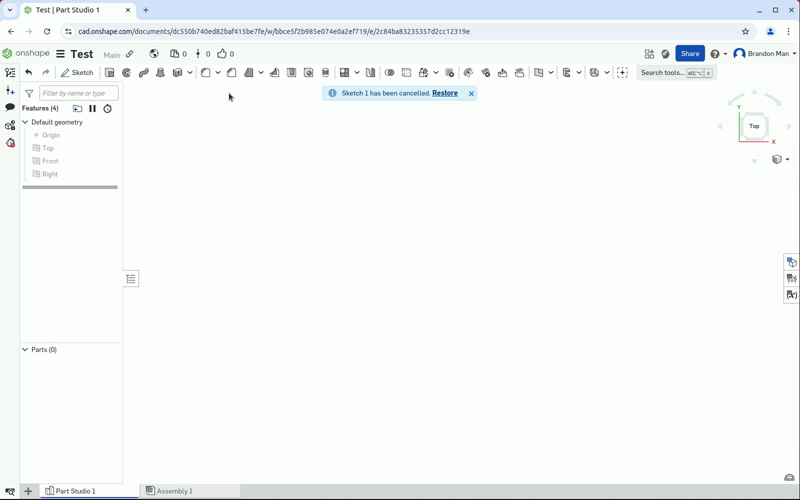
mouse_move(73, 352)
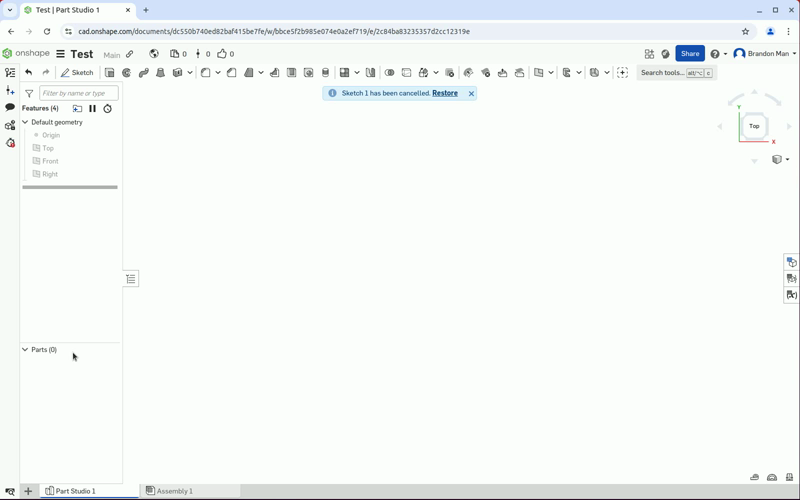
key(y)
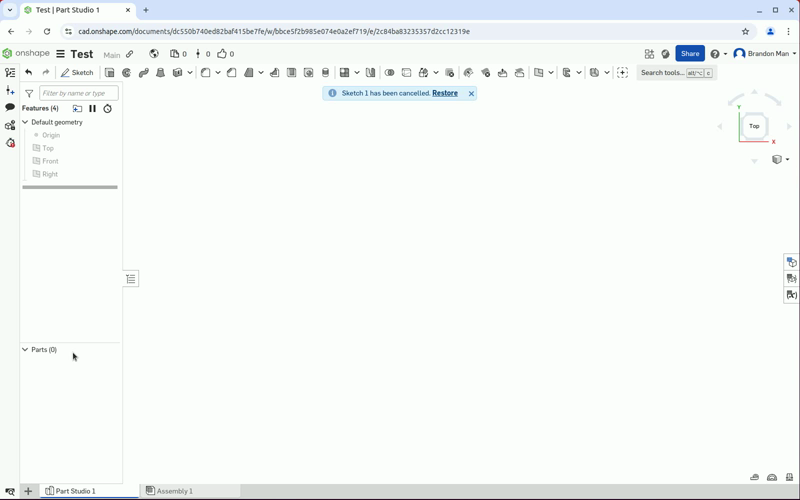
key(shift+p)
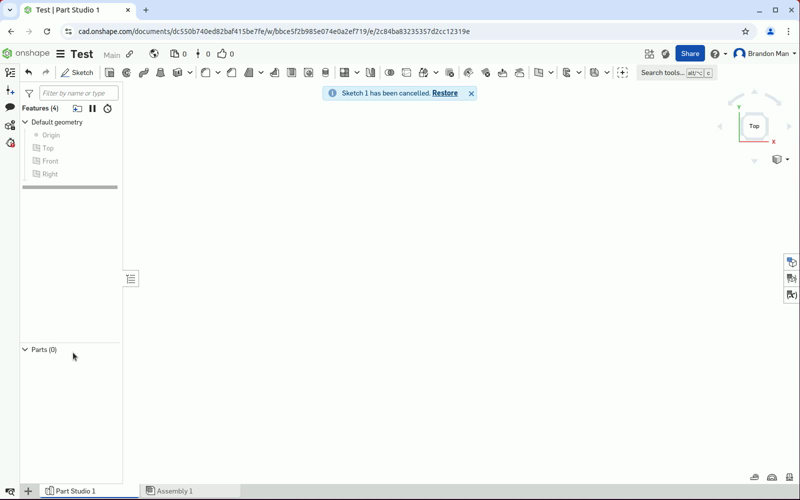
key(space)
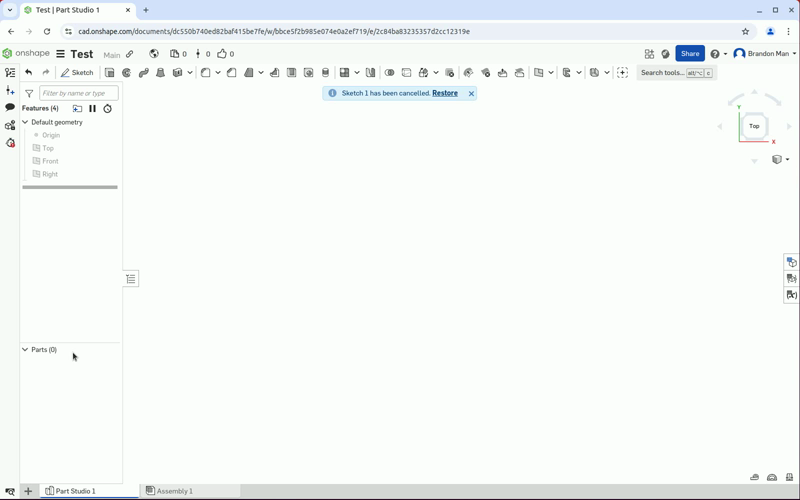
key_down(shift)
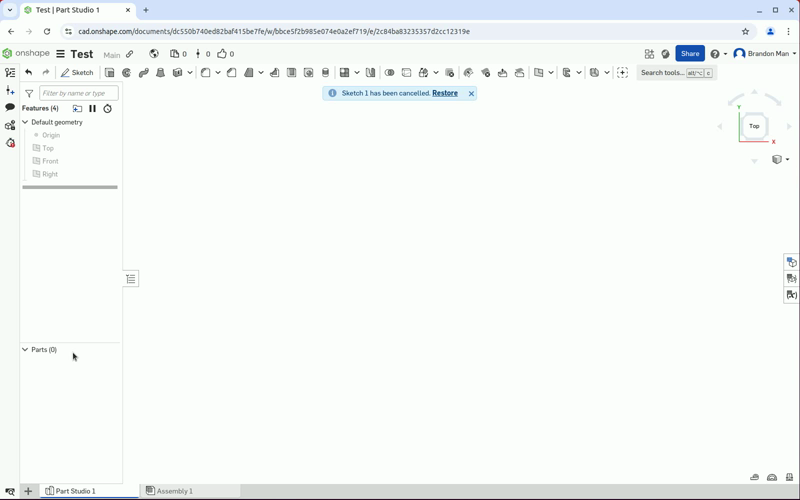
key(up)
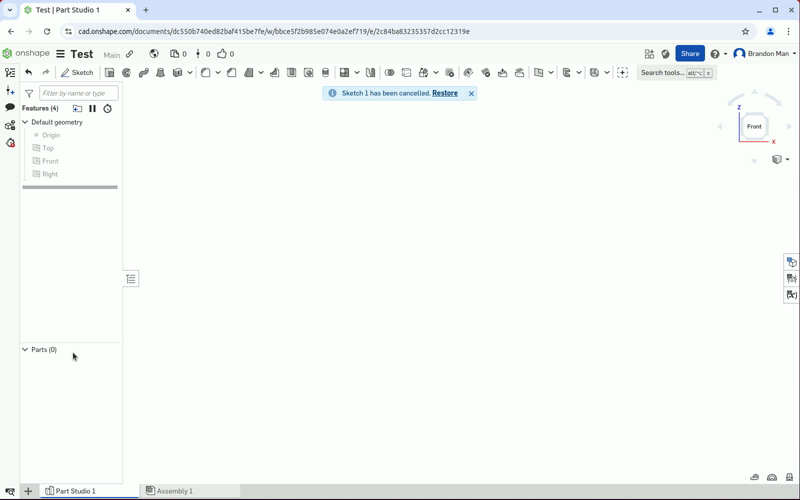
key_up(shift)
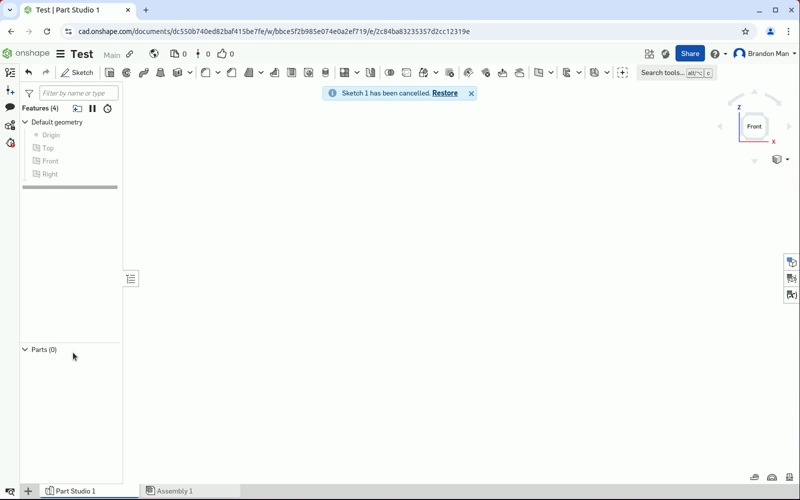
mouse_move(73, 352)
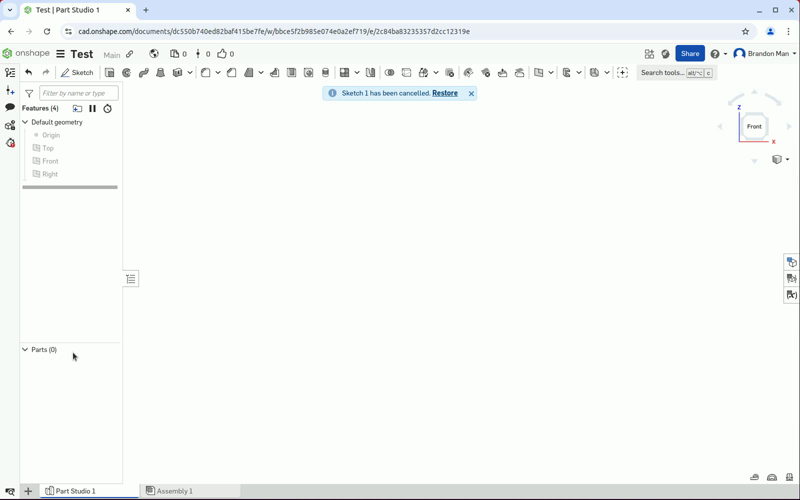
key(shift+y)
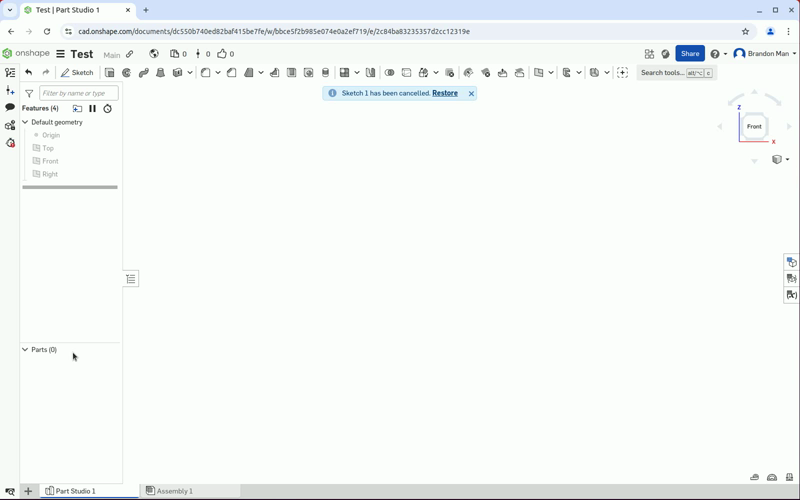
key(shift+s)
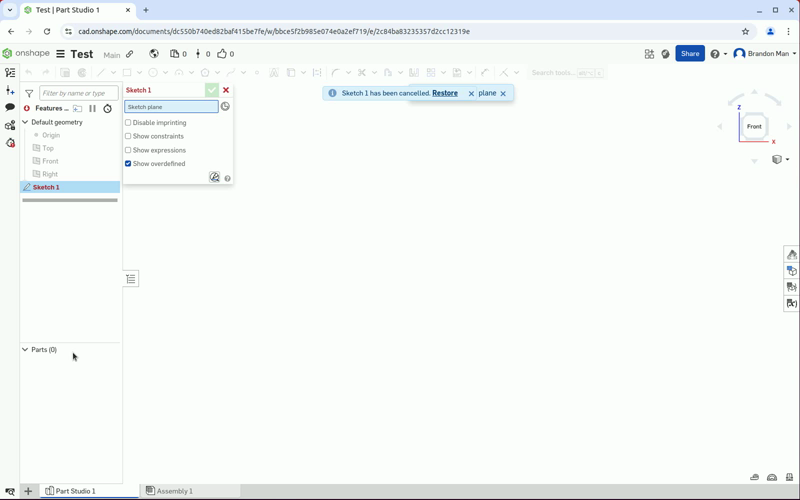
mouse_move(73, 163)
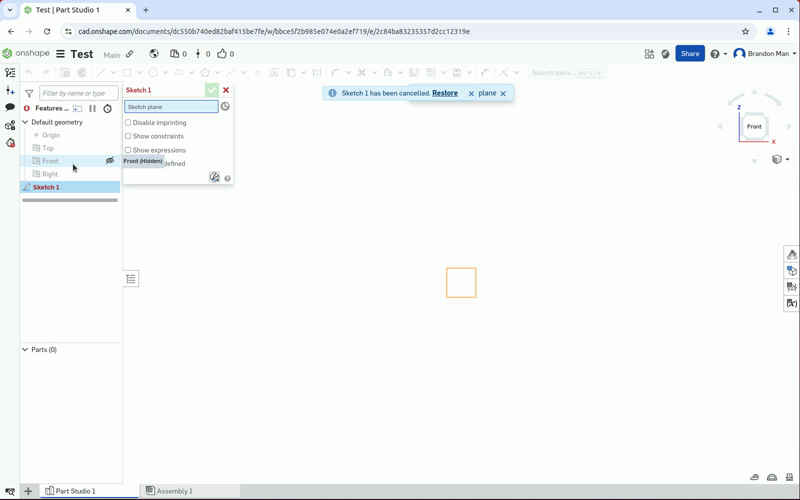
click(73, 163)
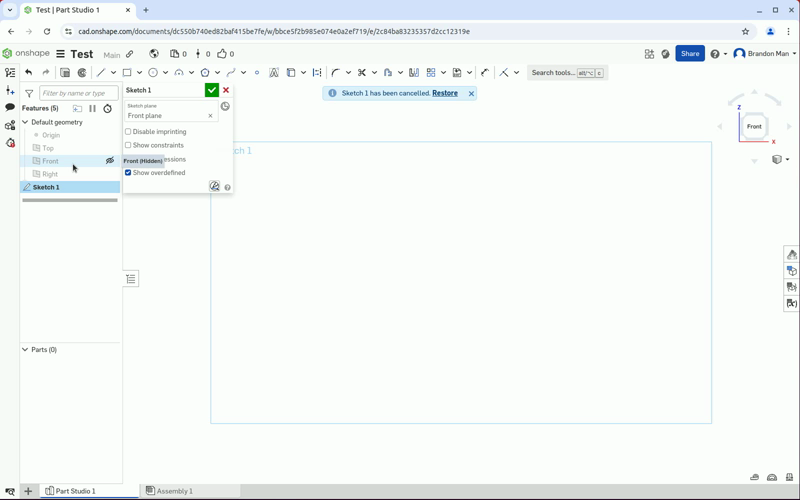
mouse_move(73, 352)
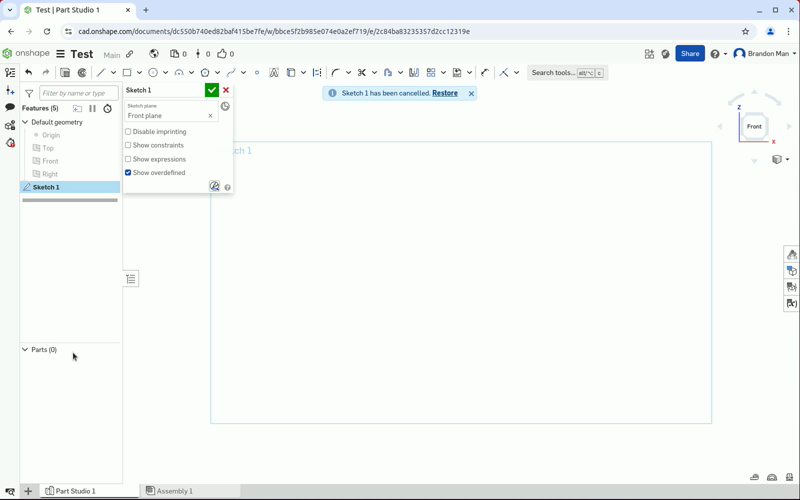
key(y)
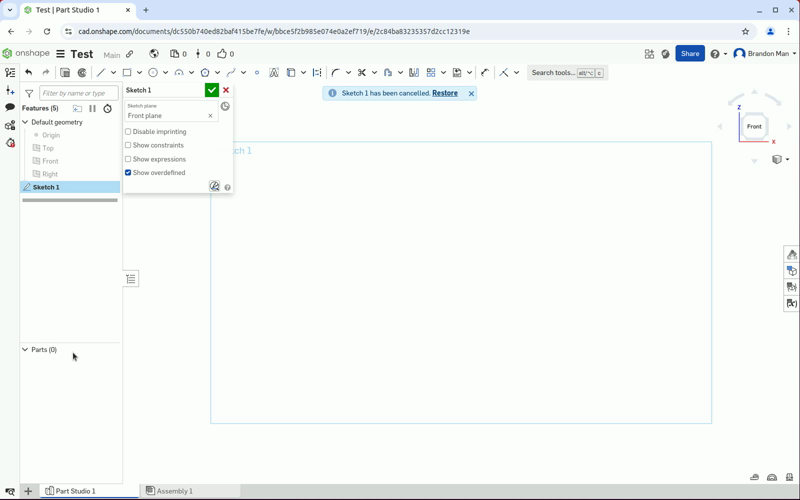
key(c)
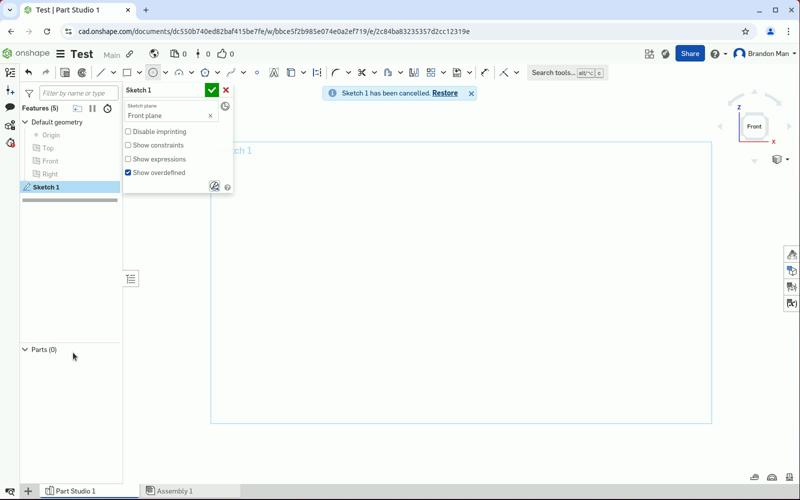
key_down(shift)
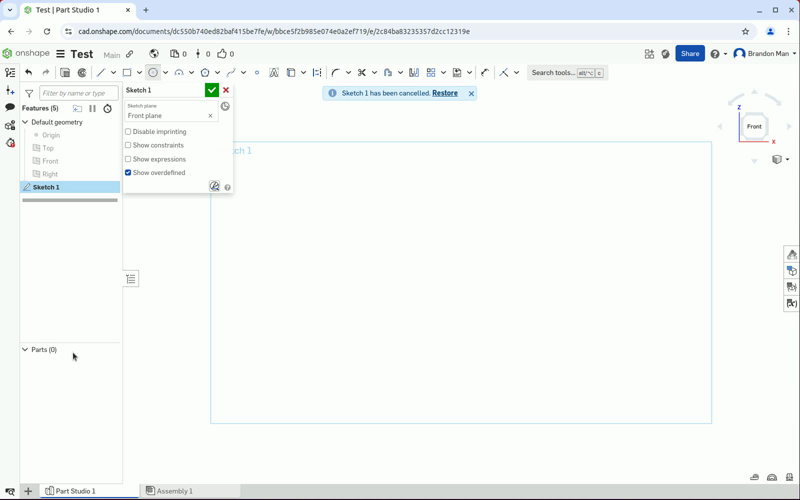
mouse_move(461, 282)
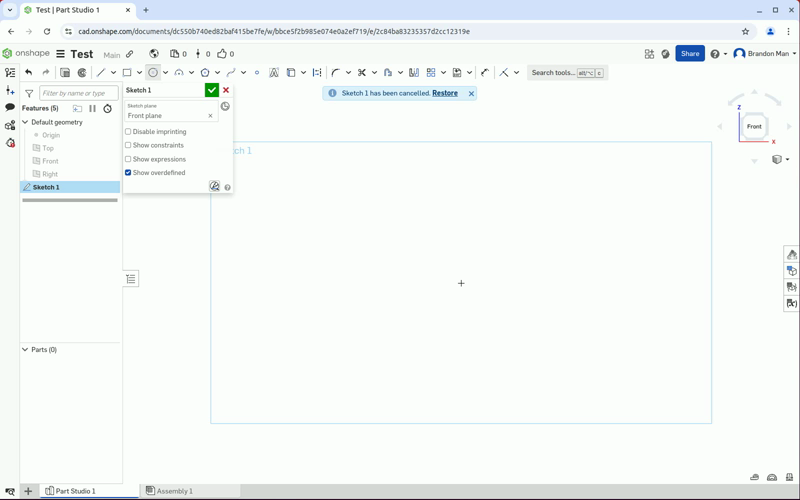
click(461, 282)
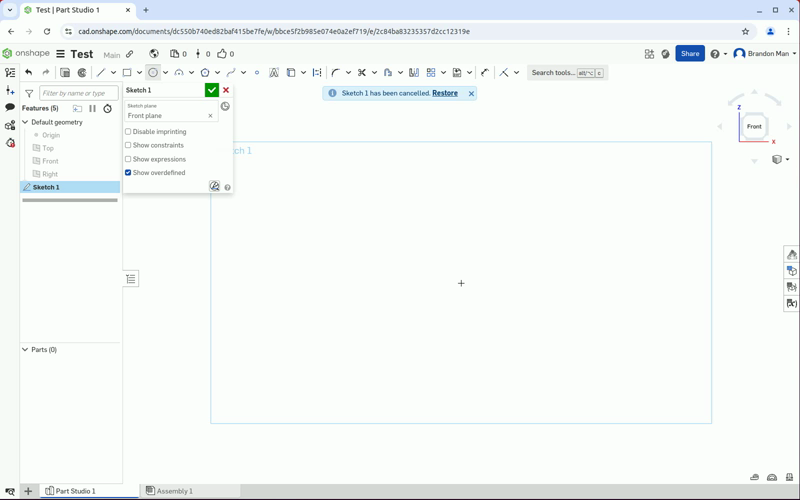
key_up(shift)
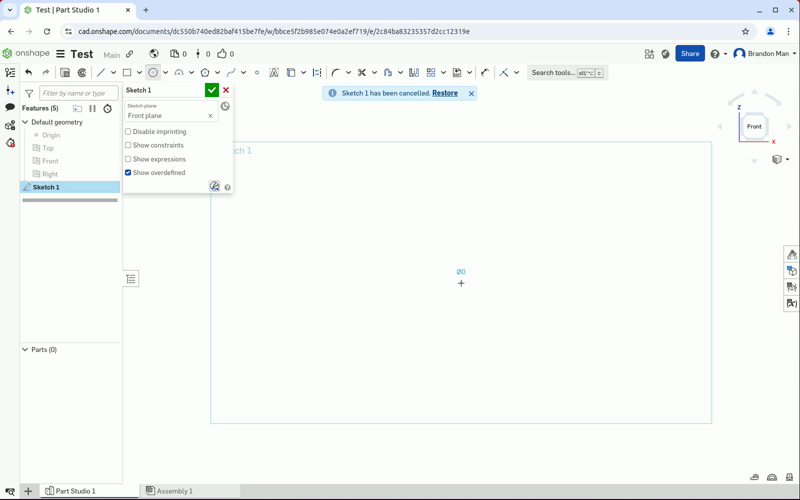
mouse_move(546, 282)
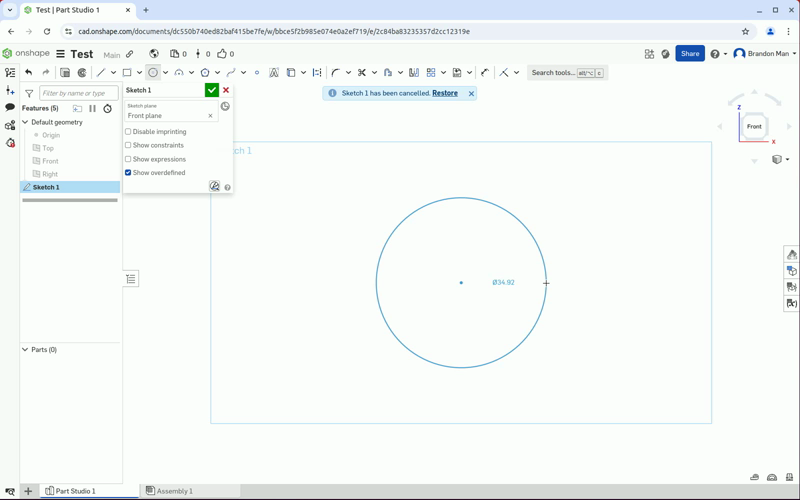
click(546, 282)
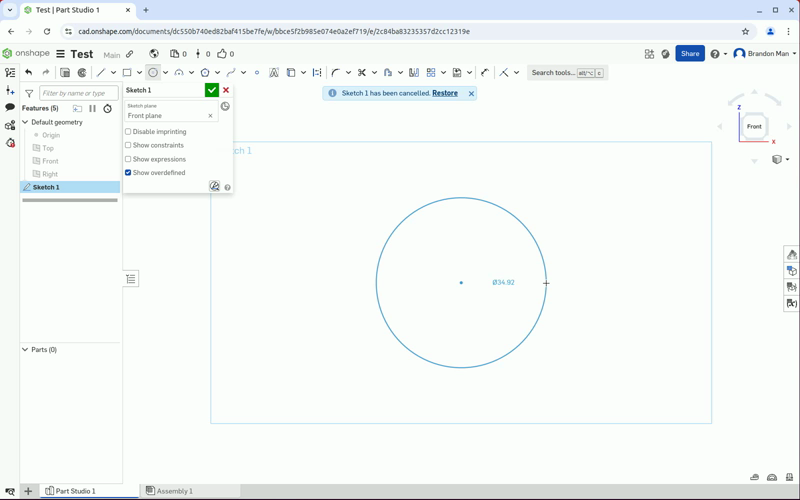
key(esc)
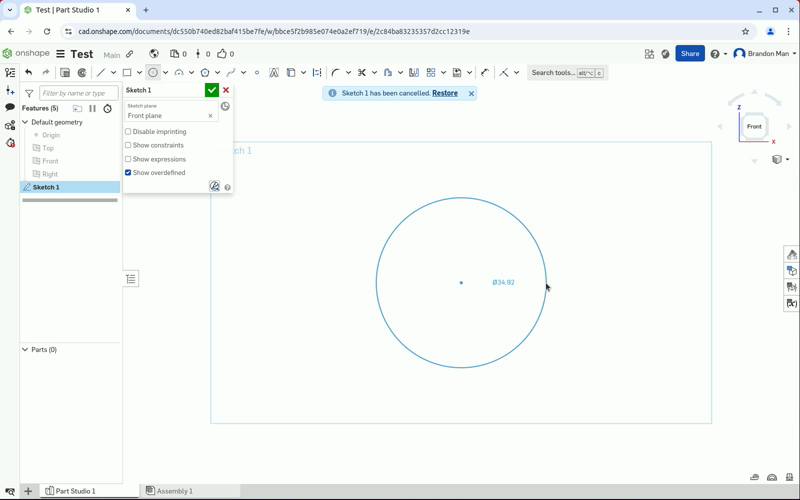
mouse_move(462, 262)
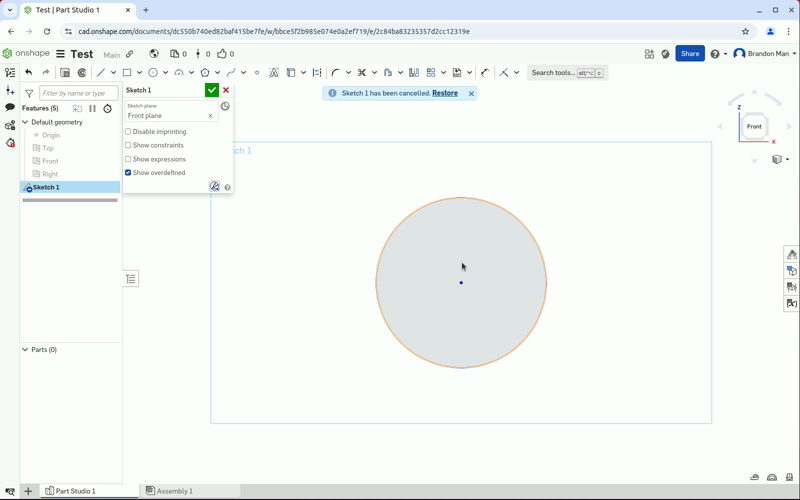
click(462, 262)
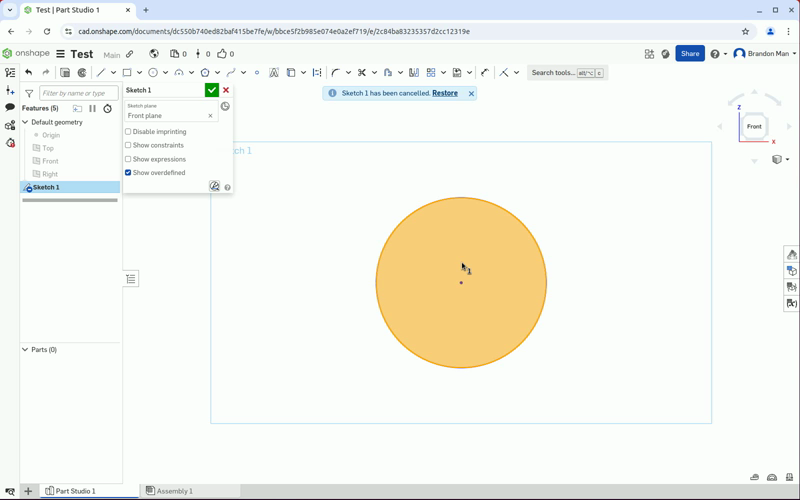
mouse_move(73, 352)
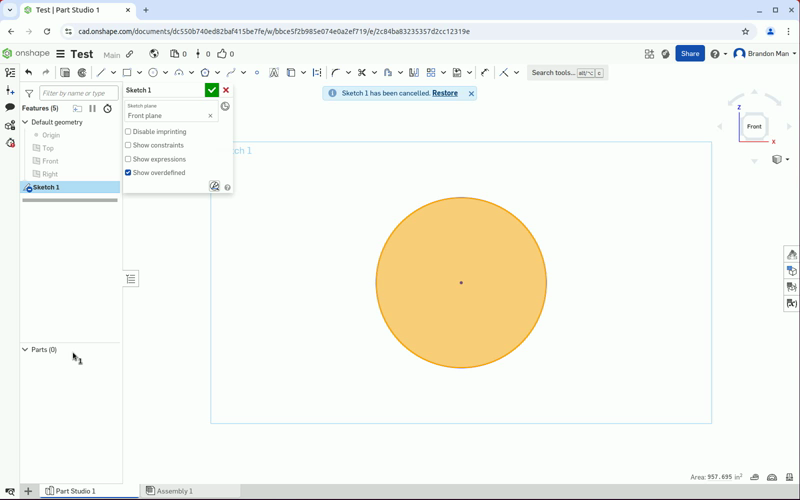
key(shift+y)
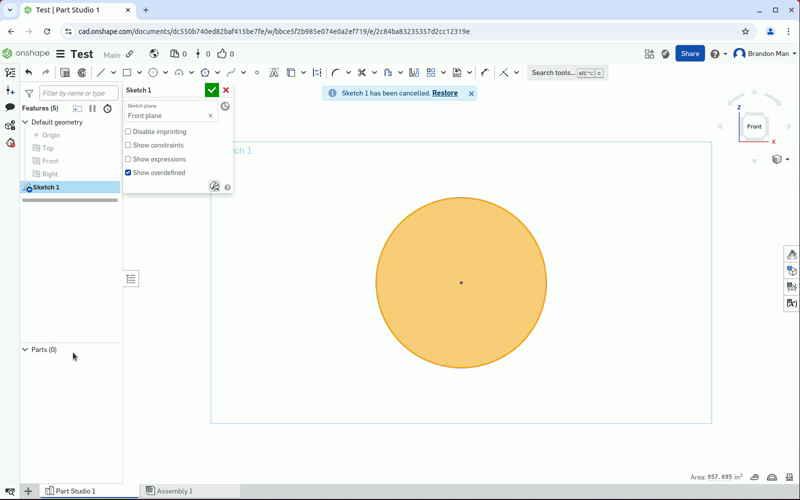
key(shift+e)
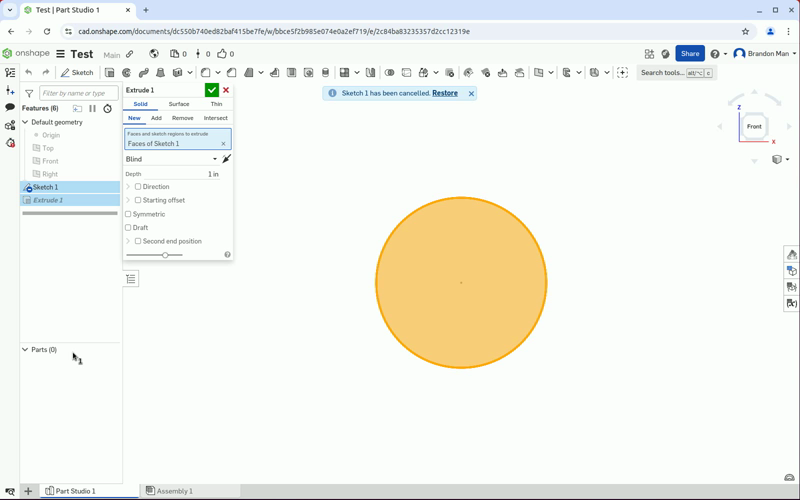
mouse_move(143, 106)
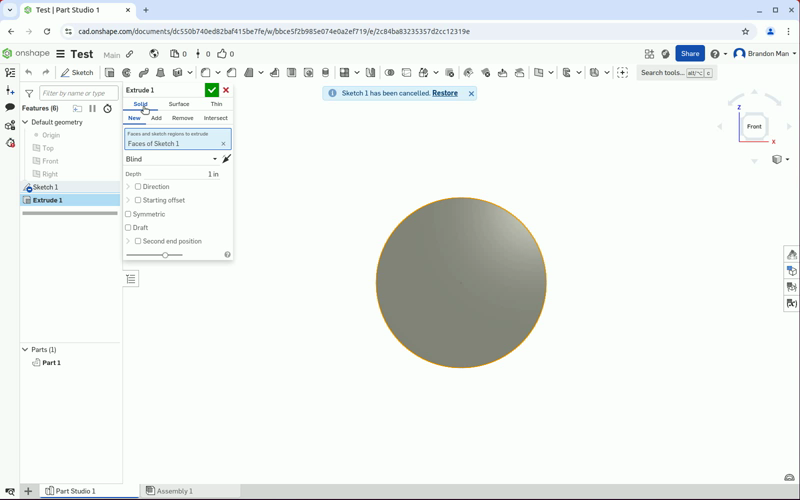
click(143, 106)
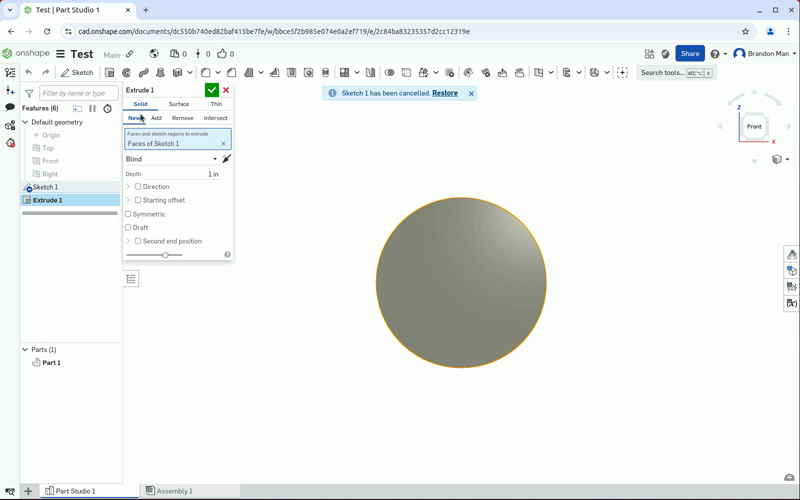
mouse_move(137, 120)
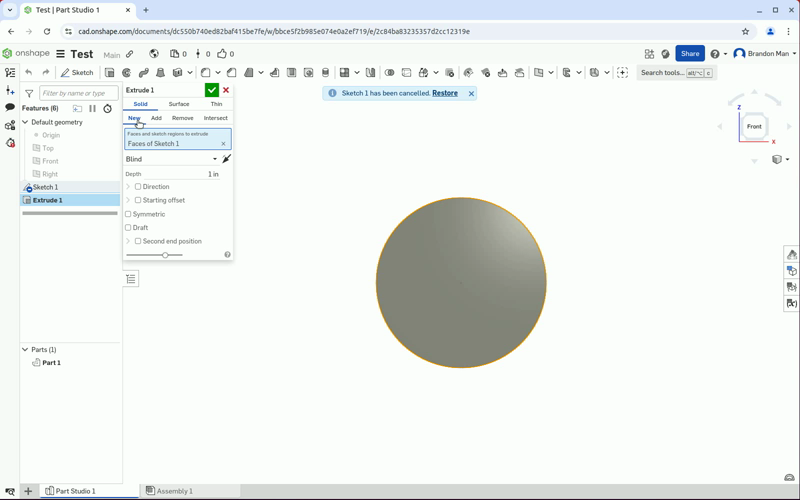
click(137, 120)
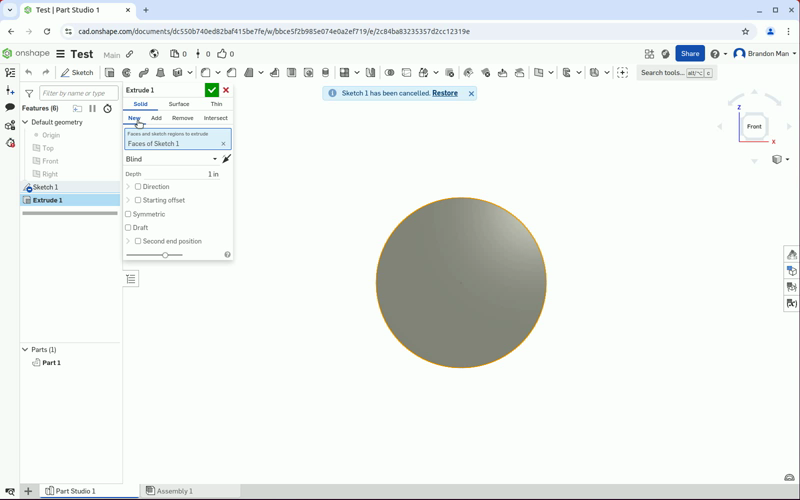
key(tab, 4)
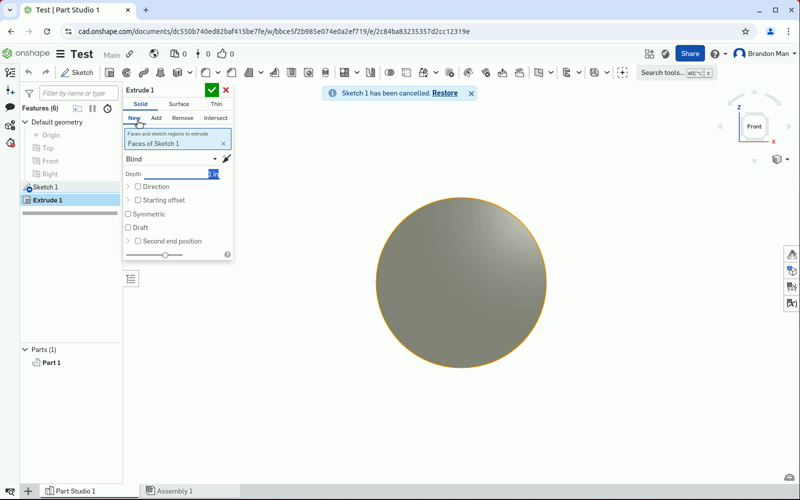
text(23.108)
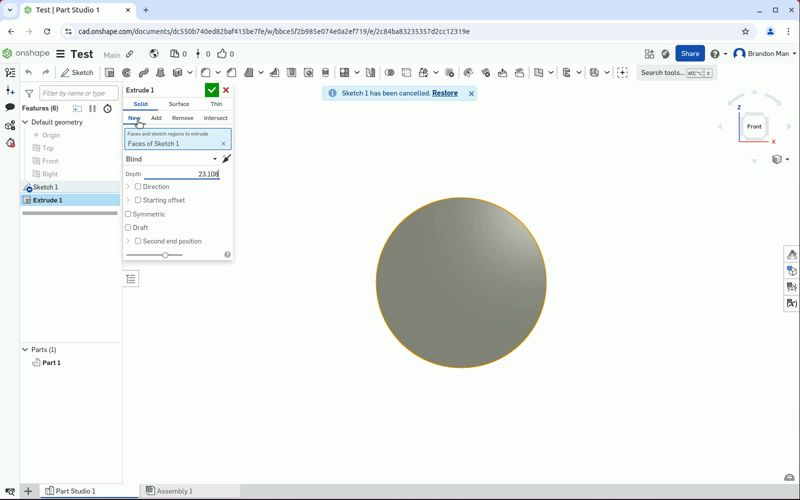
key(enter)
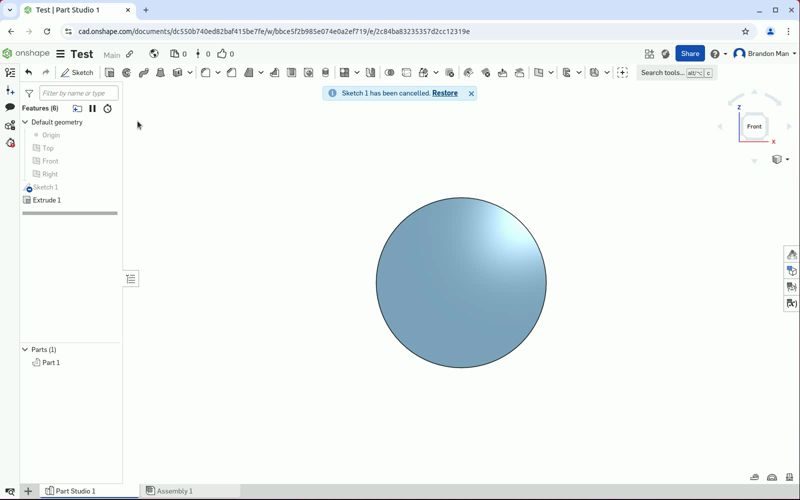
key(shift+h)
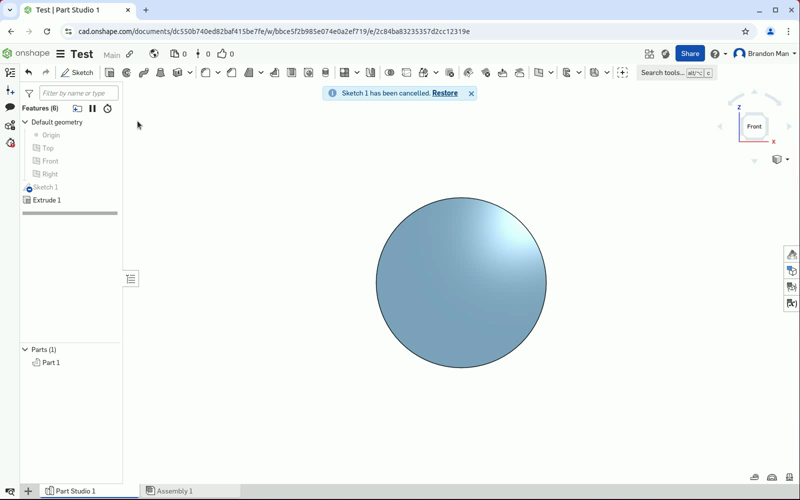
key(shift+h)
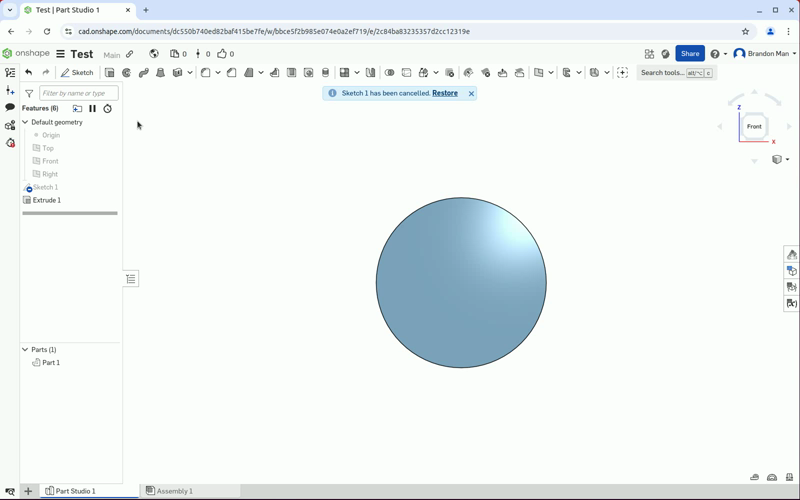
mouse_move(73, 189)
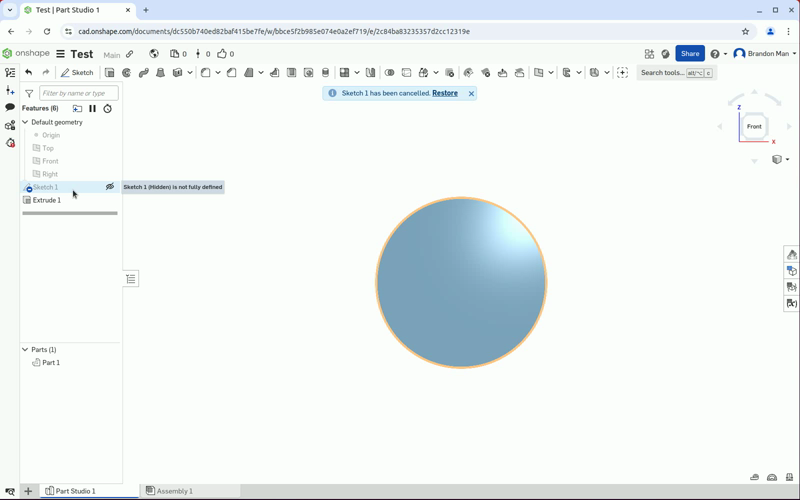
click(73, 189)
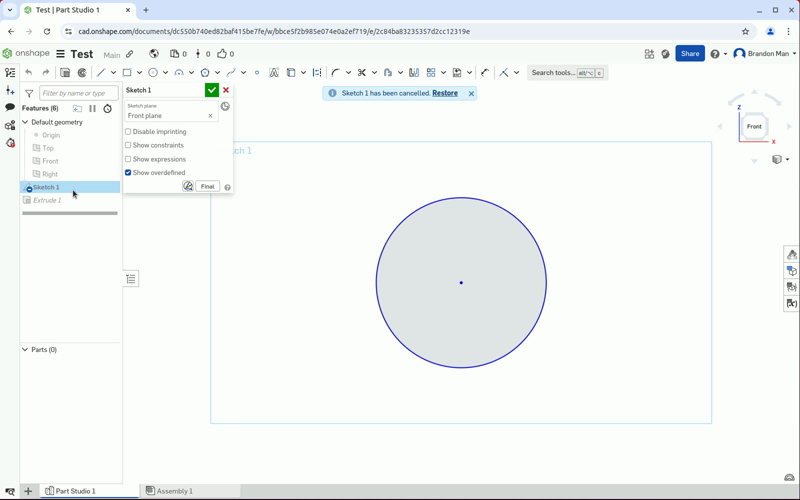
mouse_move(229, 92)
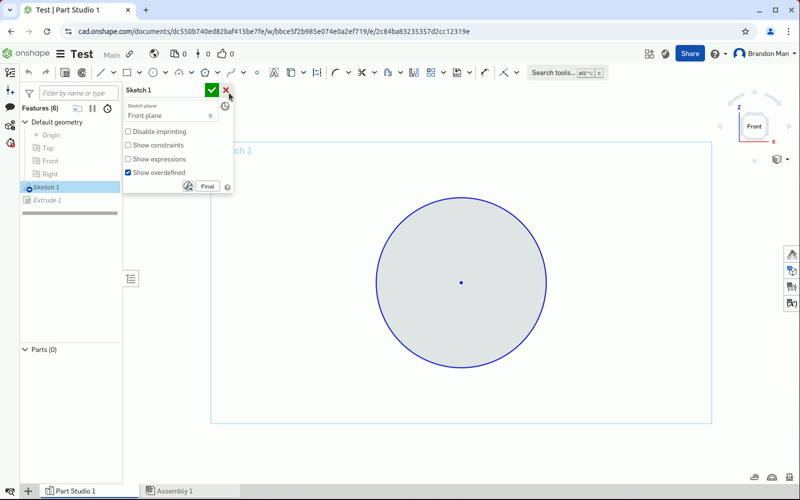
click(229, 92)
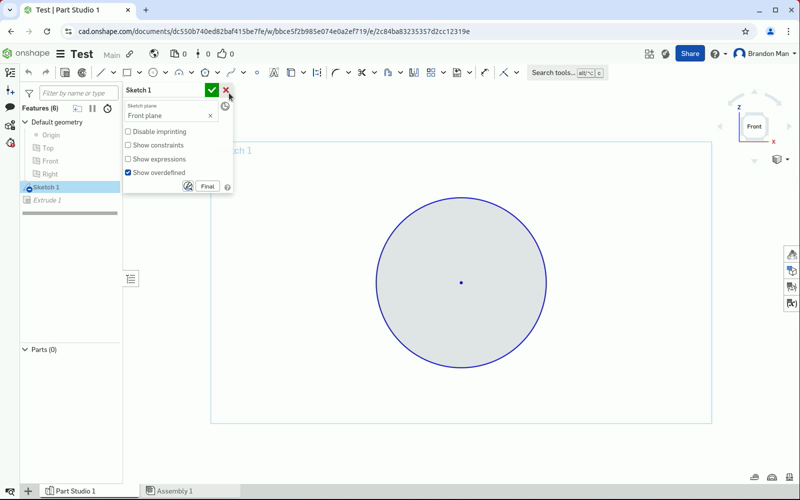
key(shift+s)
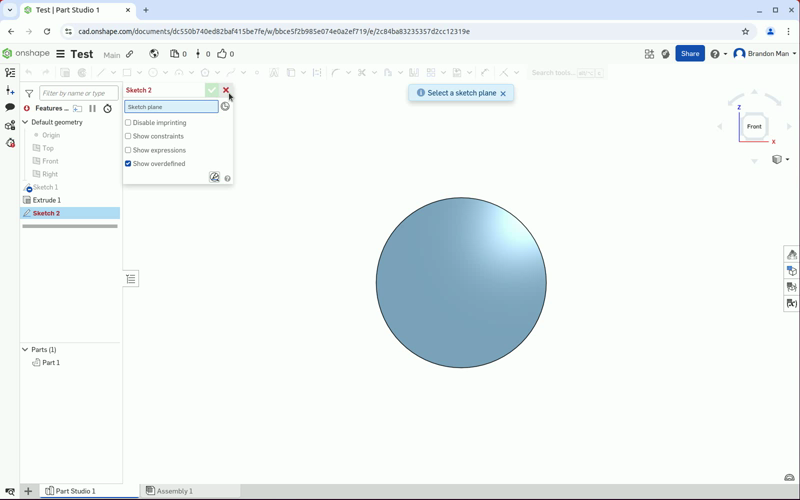
mouse_move(73, 163)
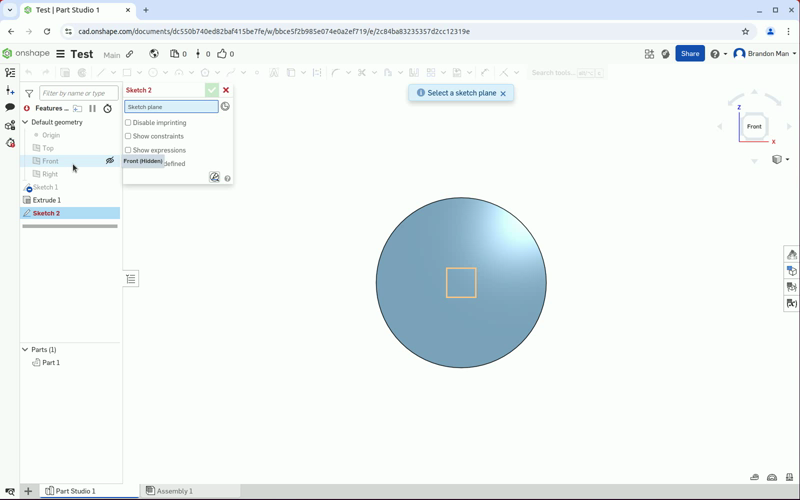
click(73, 163)
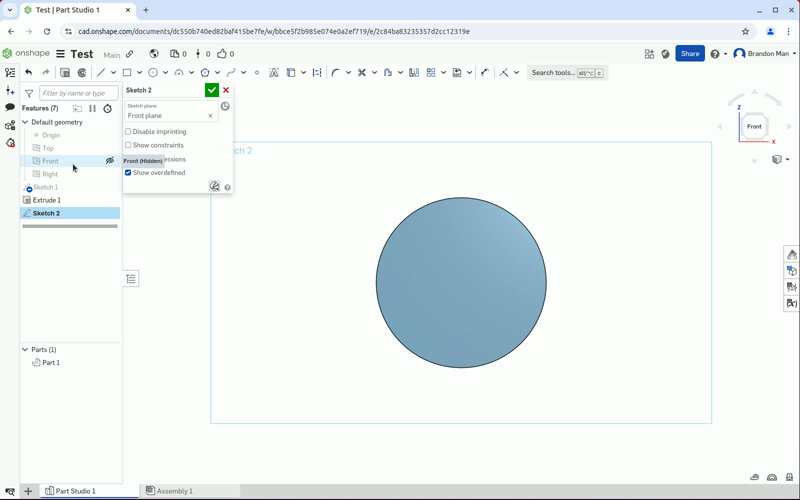
mouse_move(73, 352)
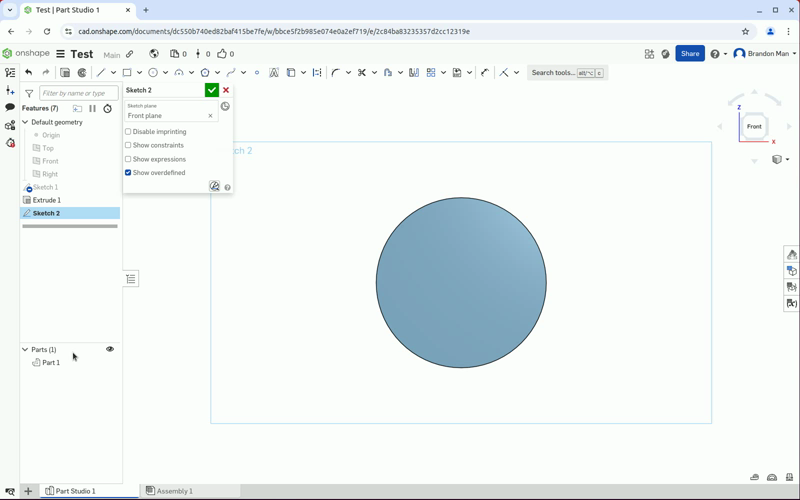
key(y)
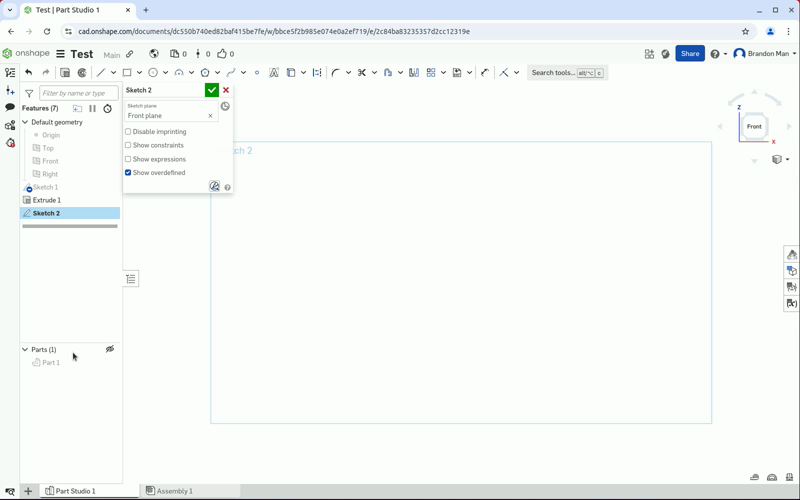
key(c)
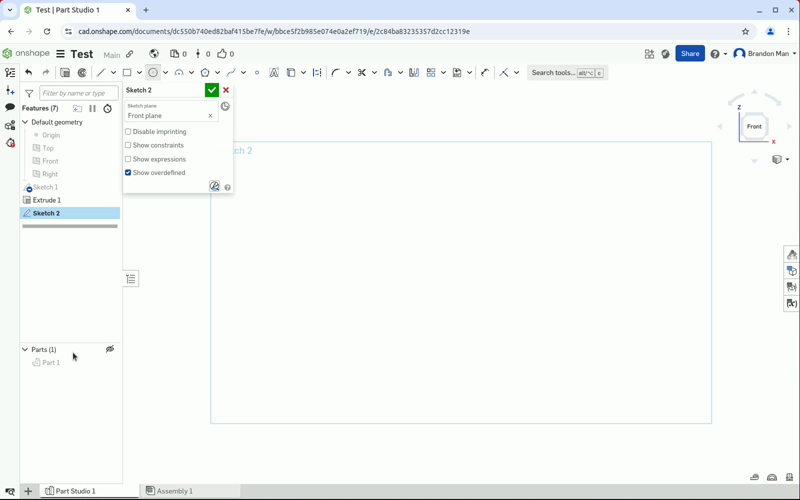
key_down(shift)
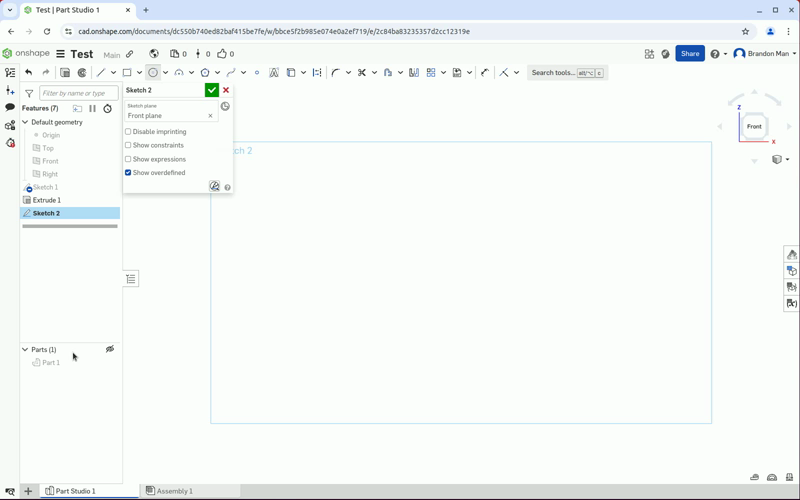
mouse_move(461, 282)
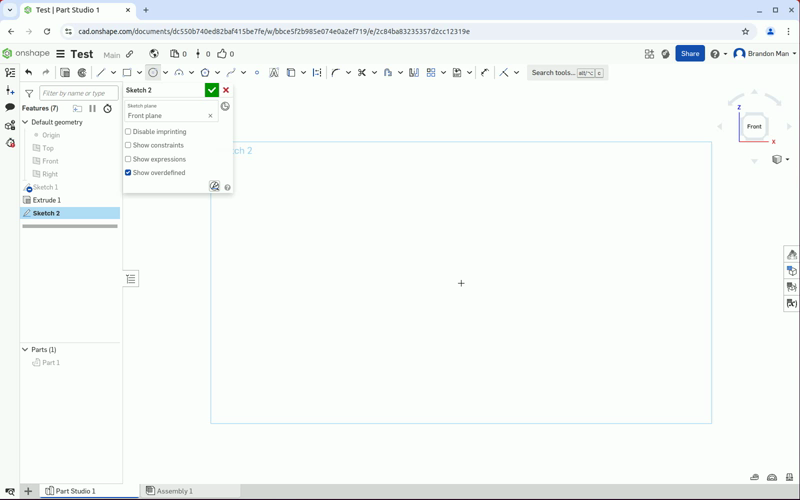
click(461, 282)
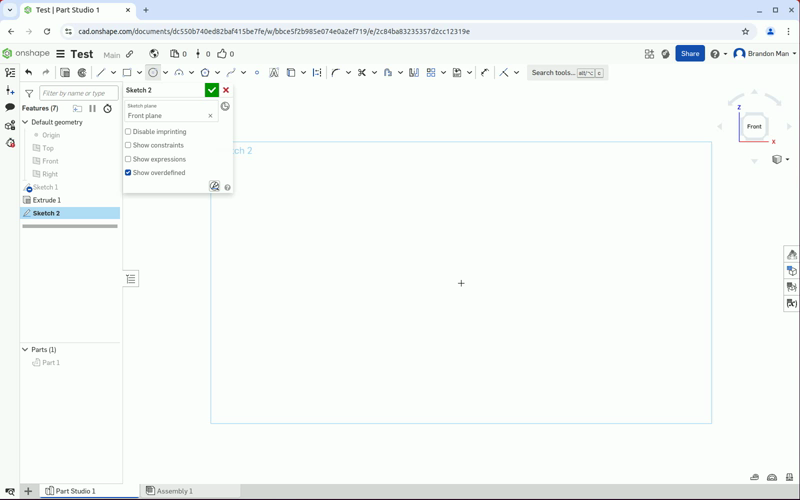
key_up(shift)
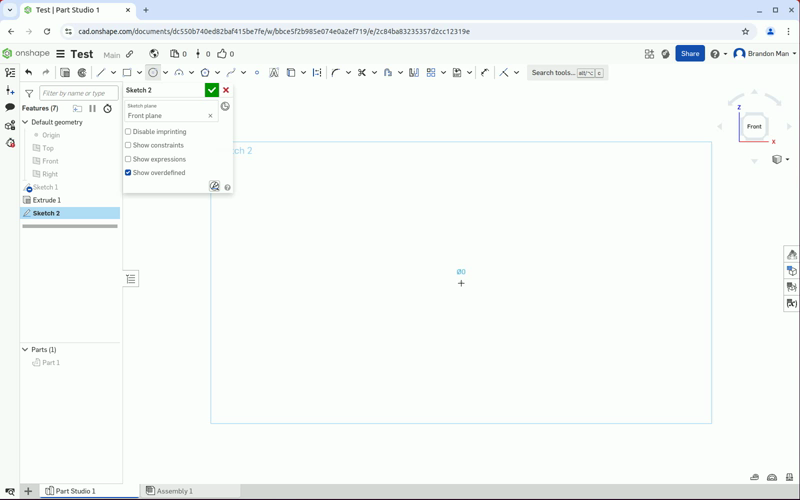
mouse_move(574, 282)
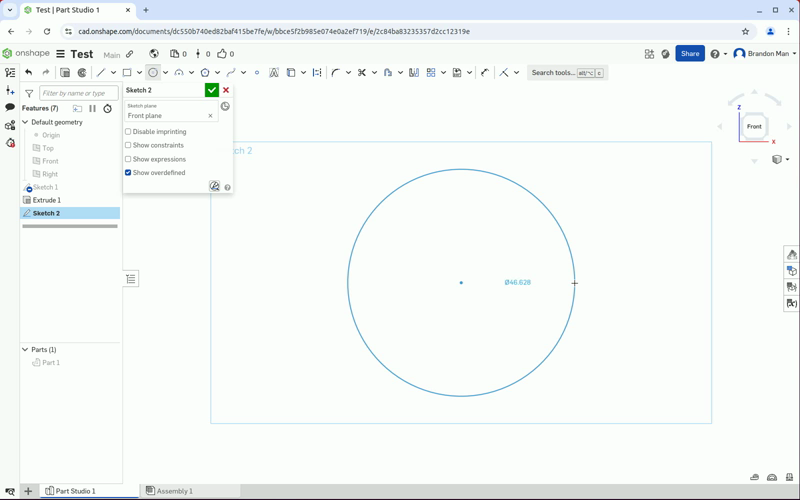
click(574, 282)
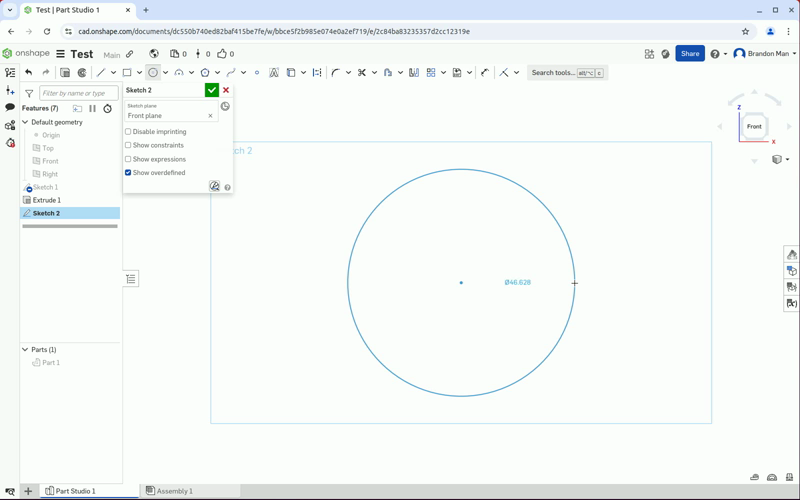
key(esc)
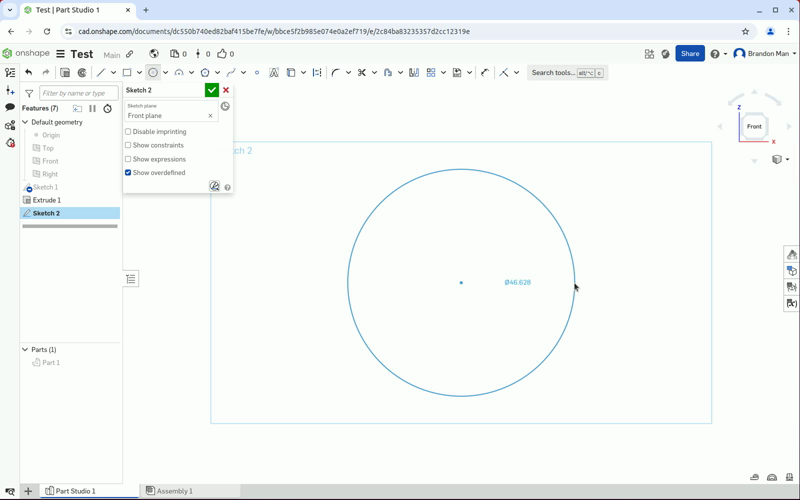
key(c)
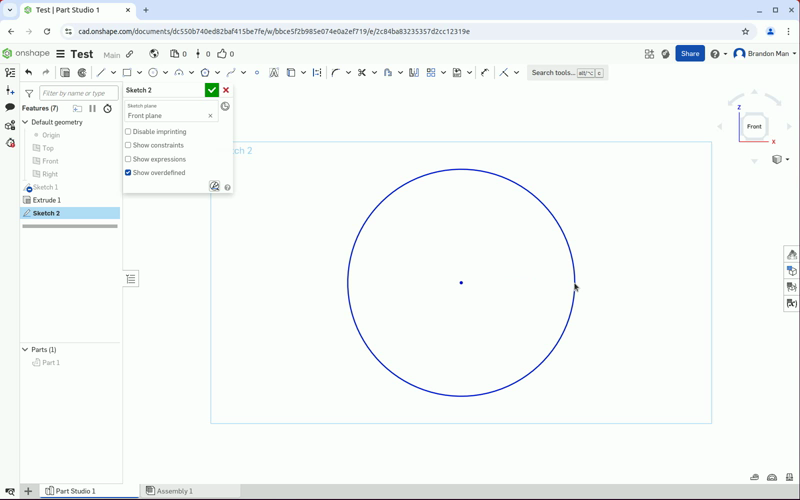
key_down(shift)
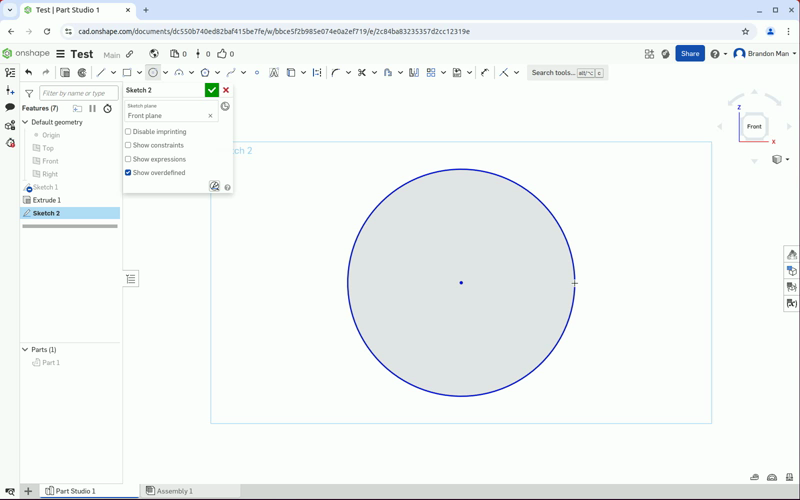
mouse_move(461, 282)
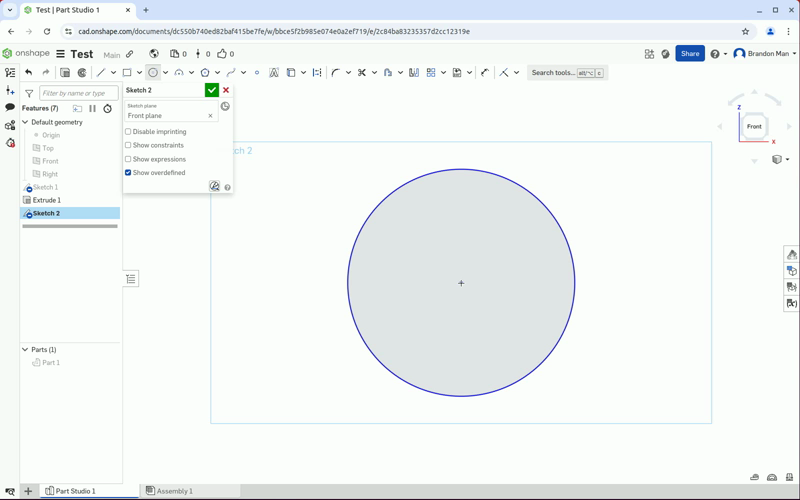
click(461, 282)
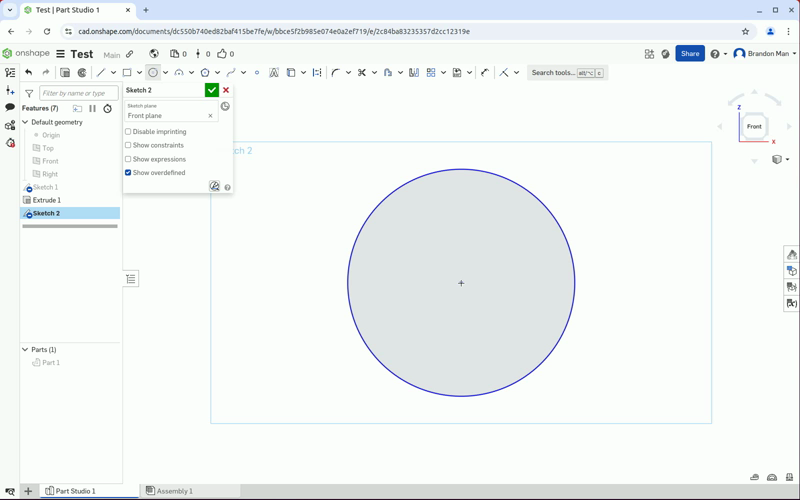
key_up(shift)
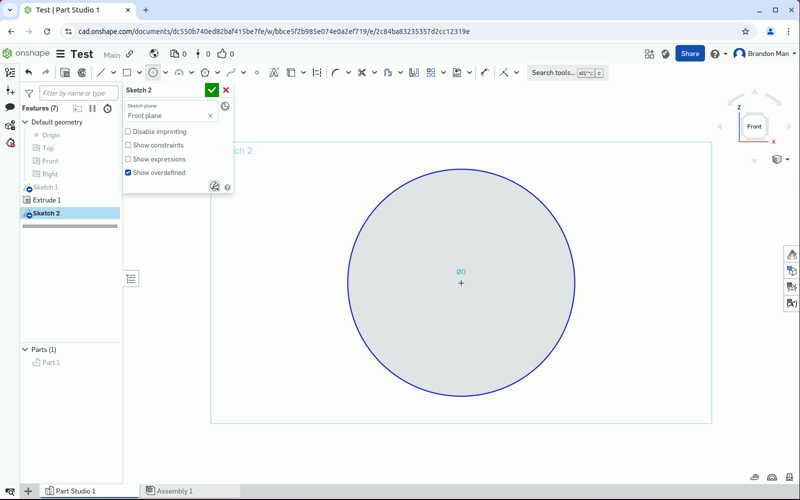
mouse_move(546, 282)
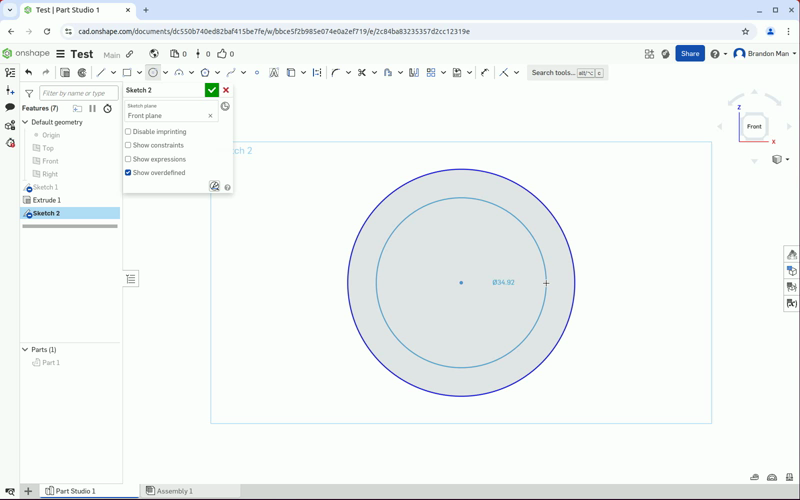
click(546, 282)
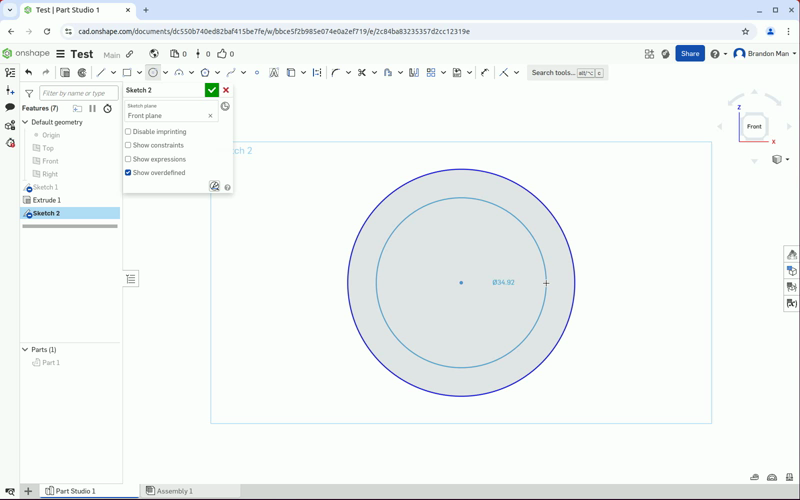
key(esc)
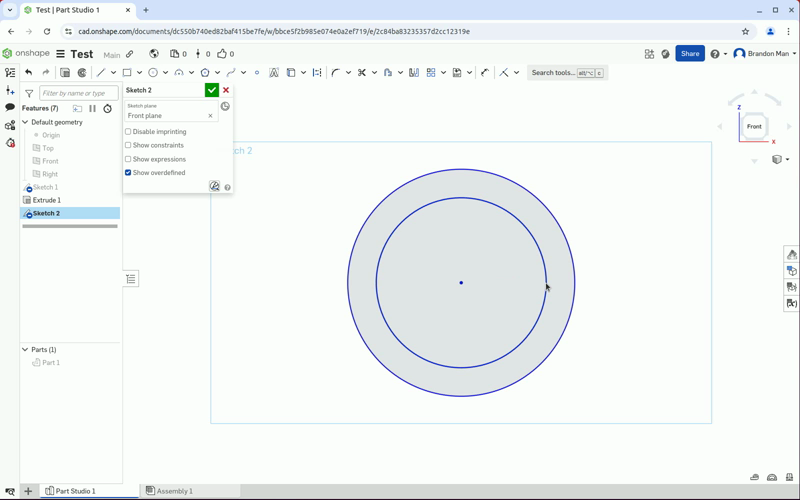
mouse_move(381, 225)
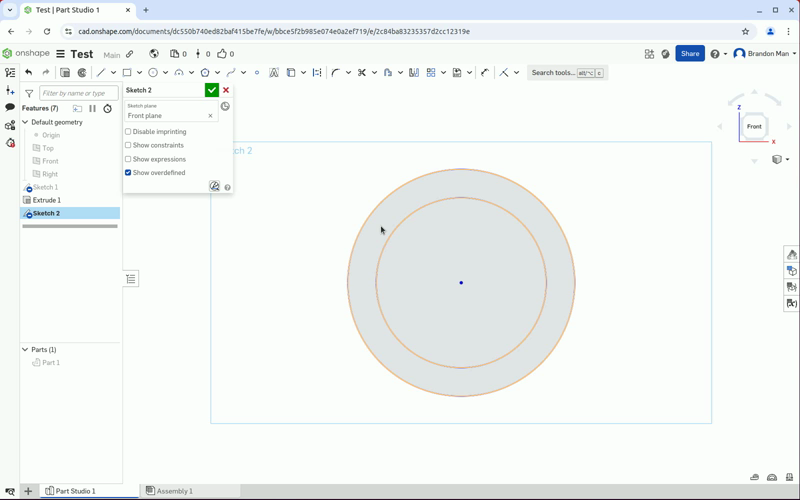
click(381, 225)
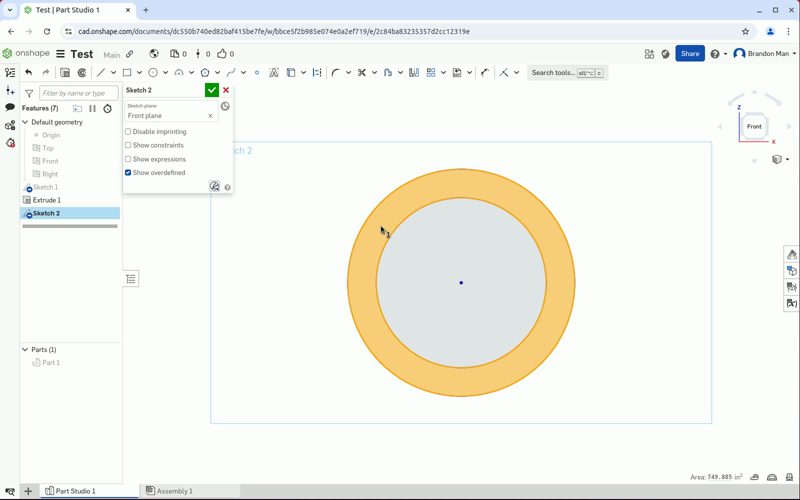
mouse_move(73, 352)
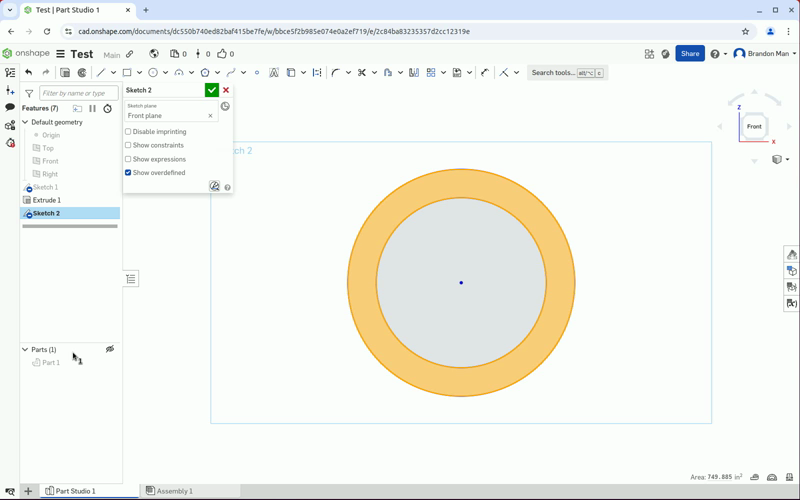
key(shift+y)
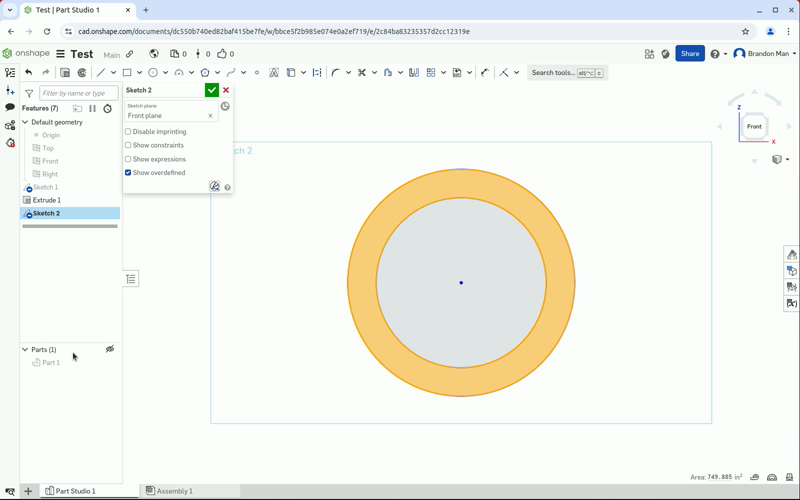
key(shift+e)
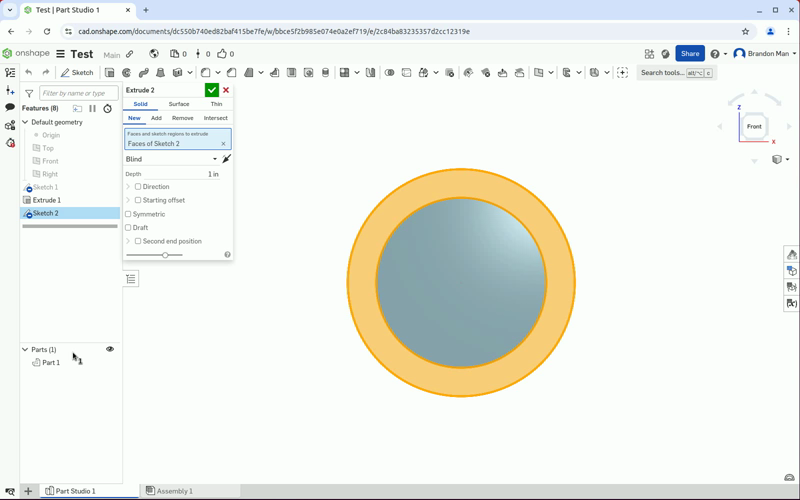
mouse_move(143, 106)
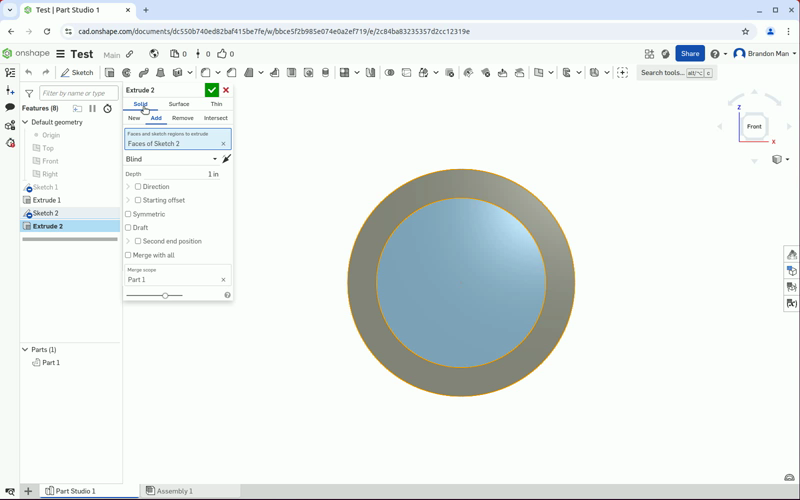
click(143, 106)
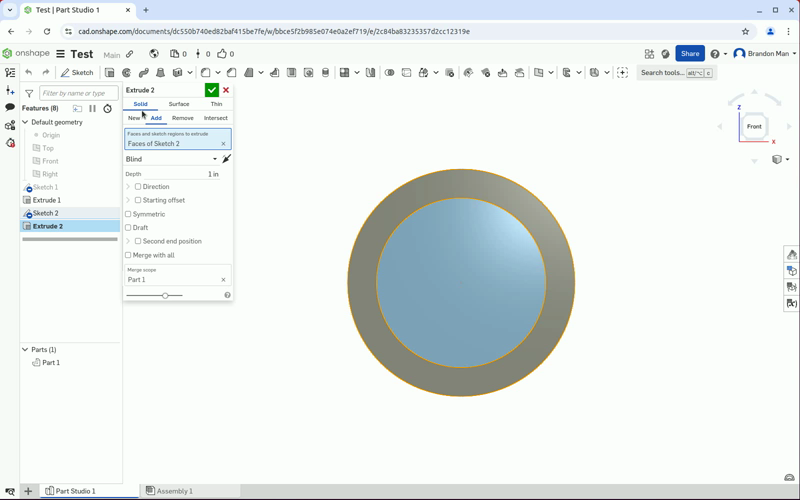
mouse_move(137, 120)
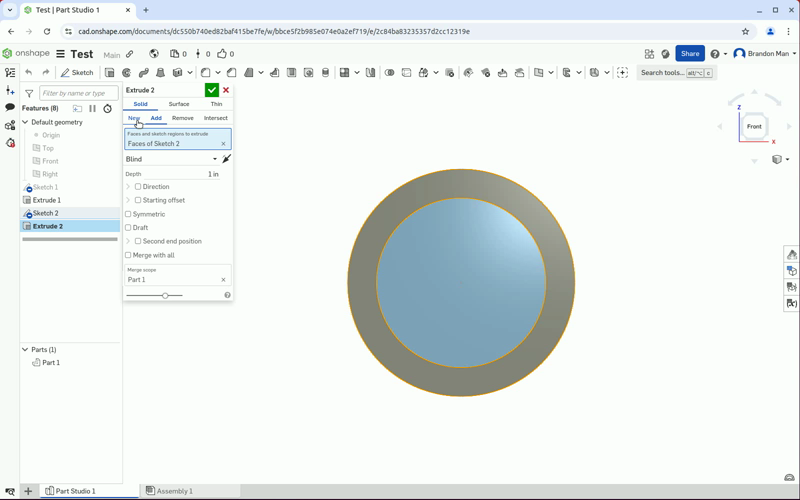
click(137, 120)
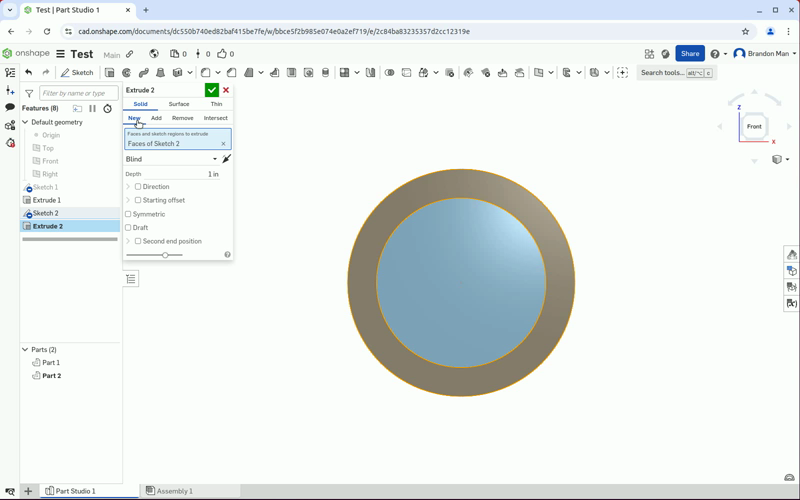
key(tab, 4)
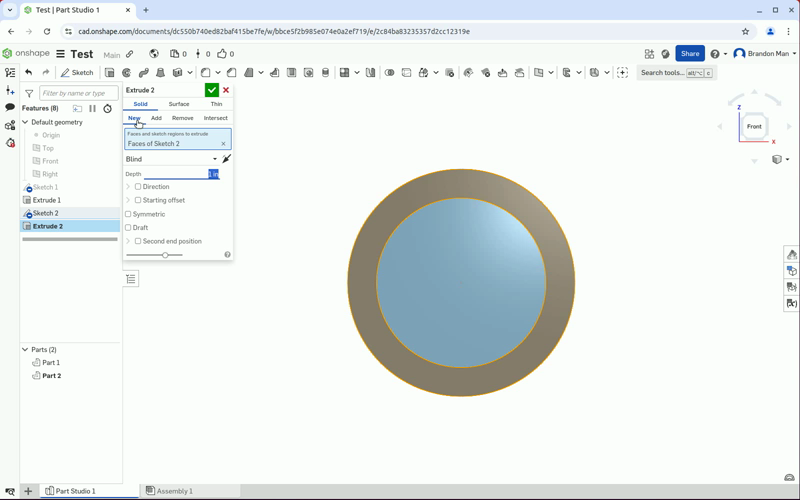
text(-23.108)
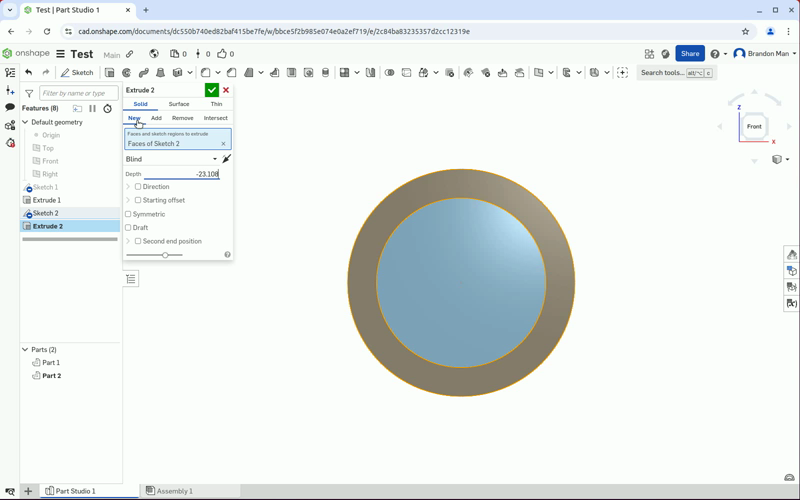
key(enter)
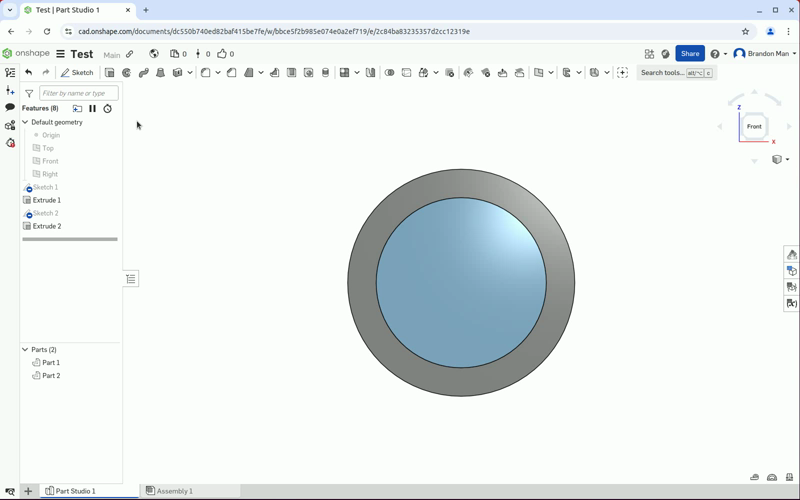
key(shift+h)
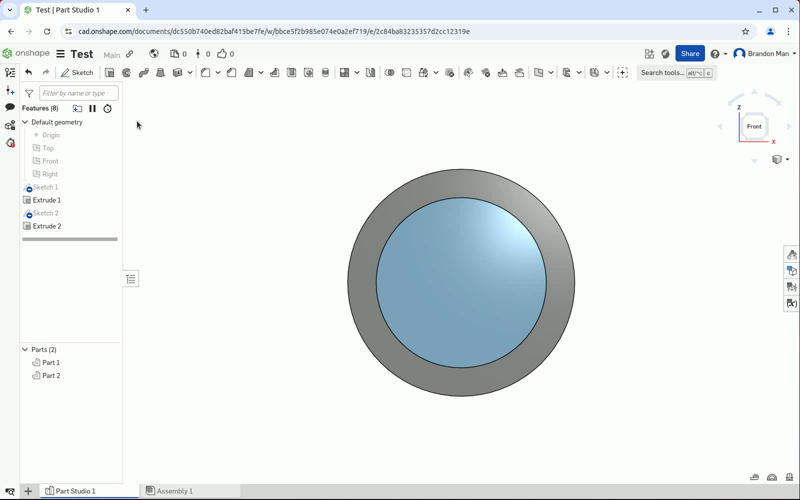
key(shift+h)
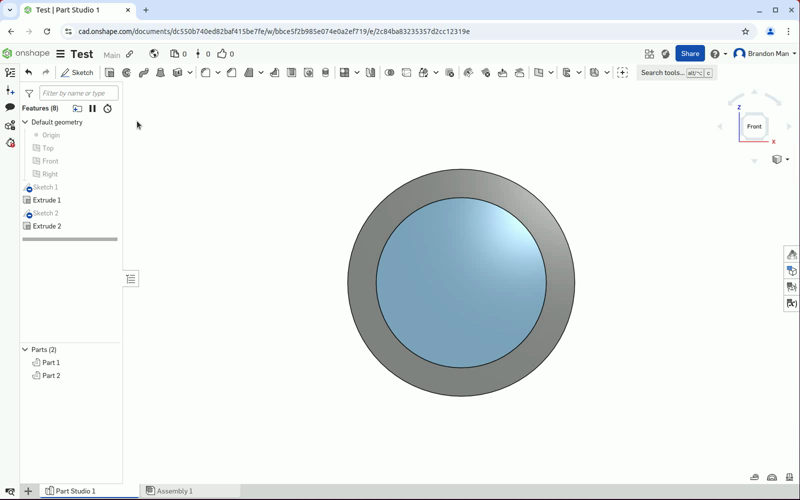
mouse_move(73, 189)
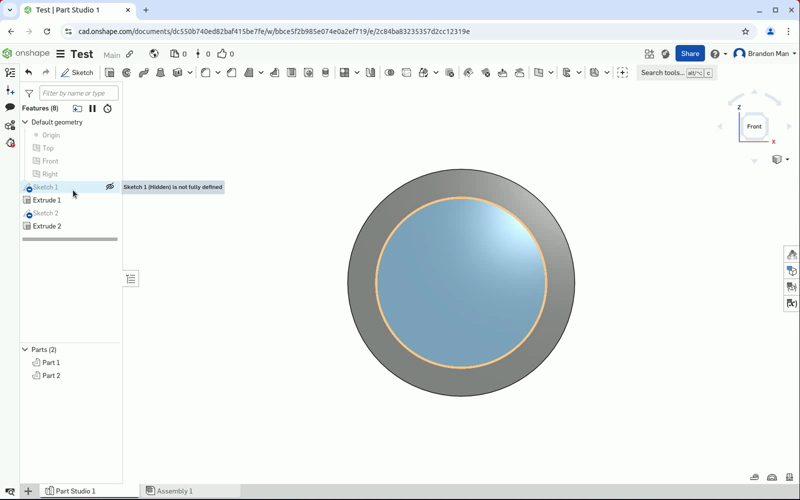
click(73, 189)
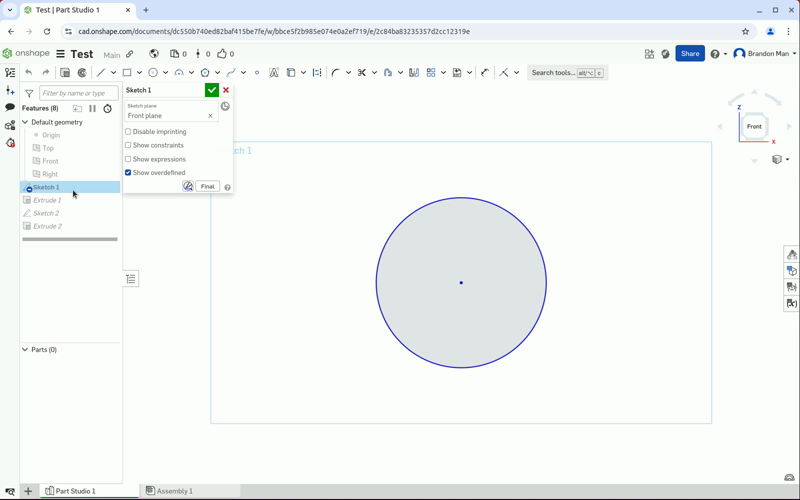
mouse_move(229, 92)
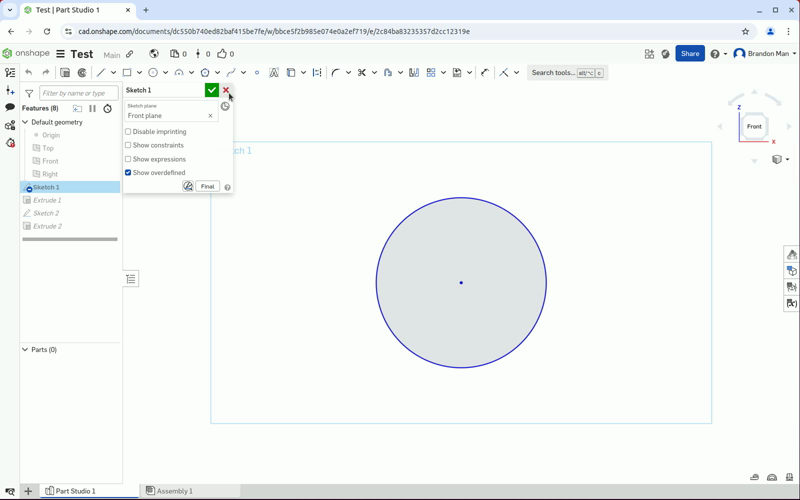
click(229, 92)
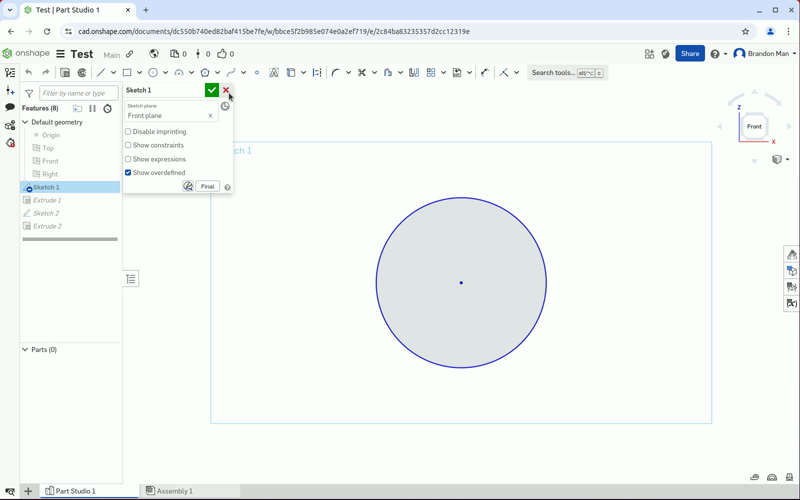
key(shift+s)
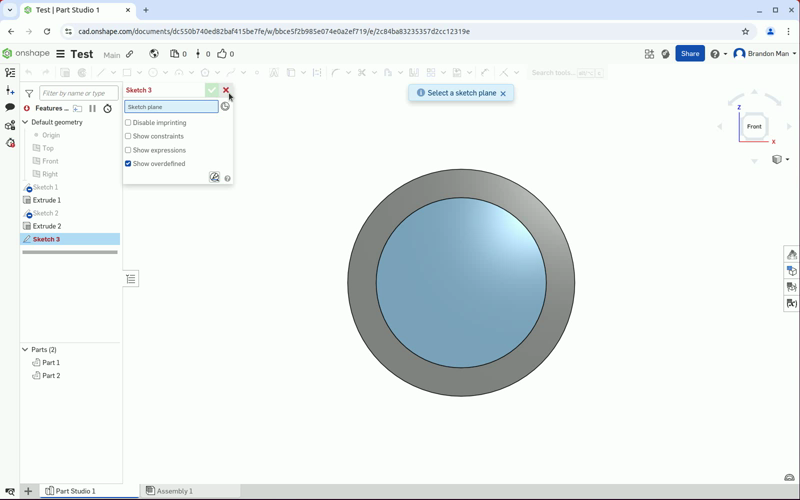
mouse_move(73, 163)
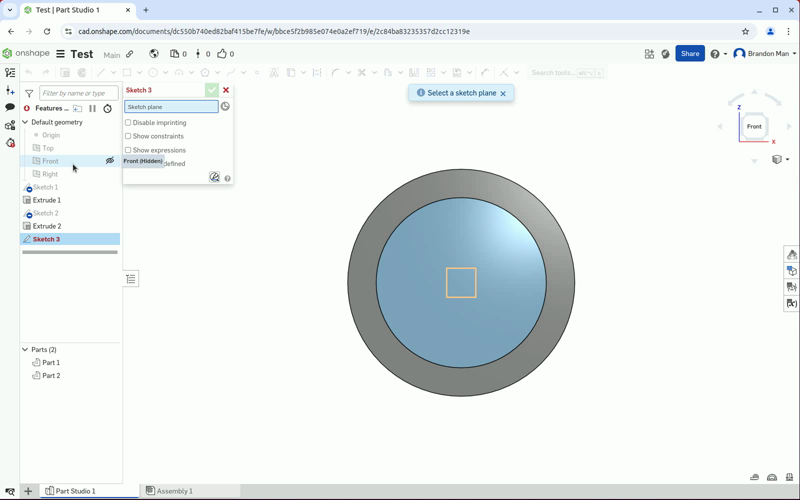
click(73, 163)
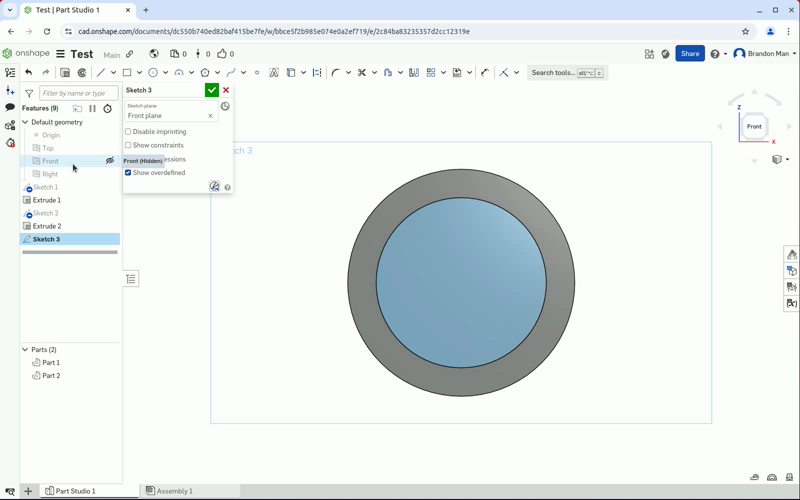
mouse_move(73, 352)
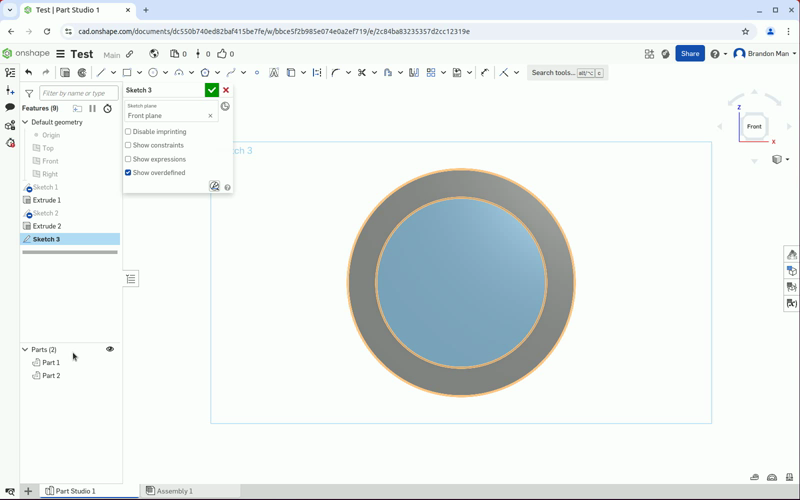
key(y)
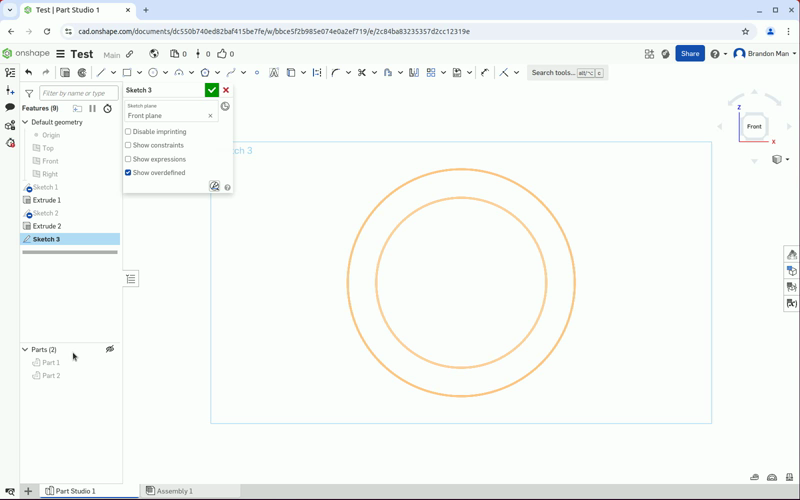
key(c)
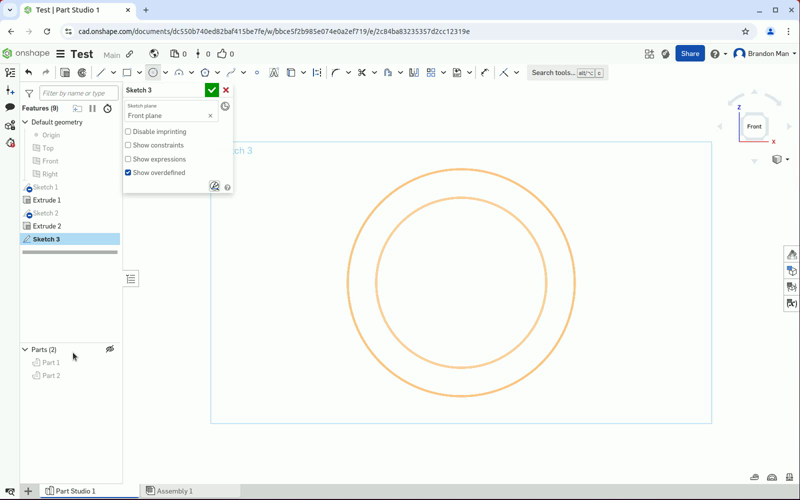
key_down(shift)
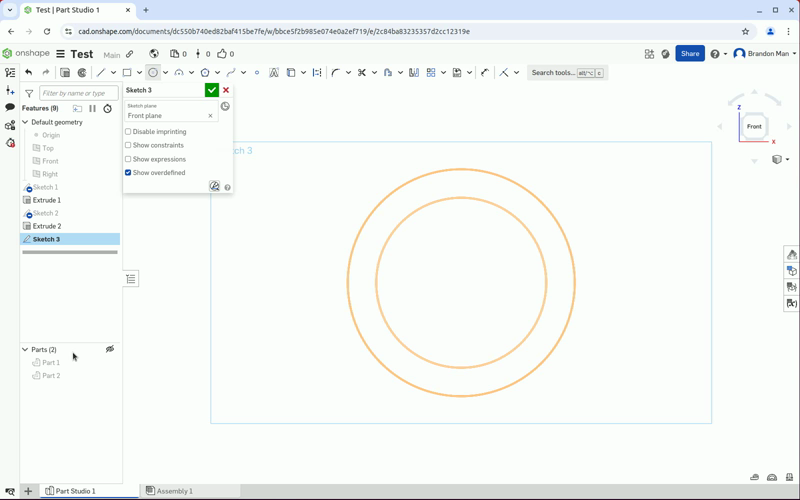
mouse_move(461, 282)
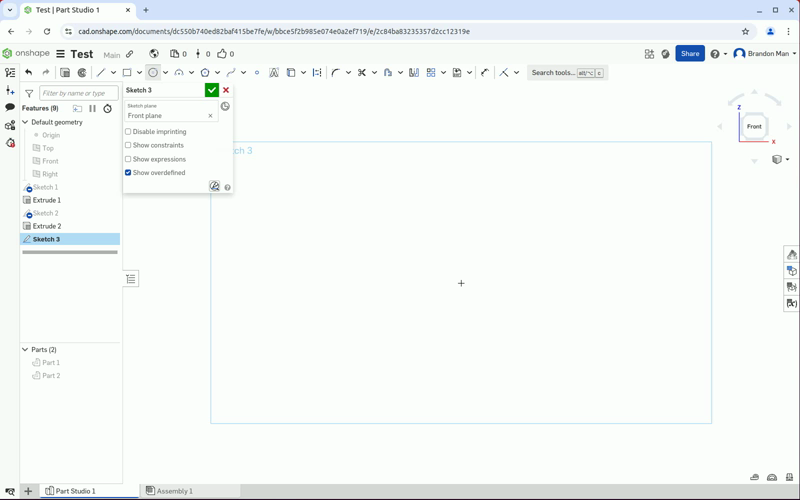
click(461, 282)
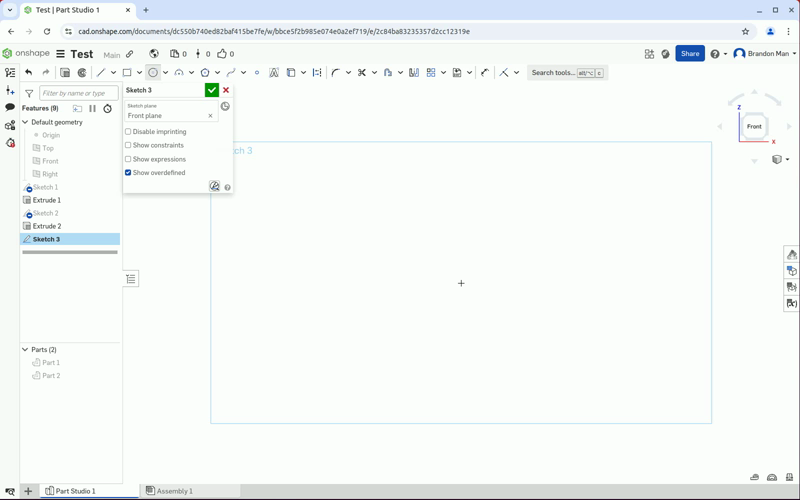
key_up(shift)
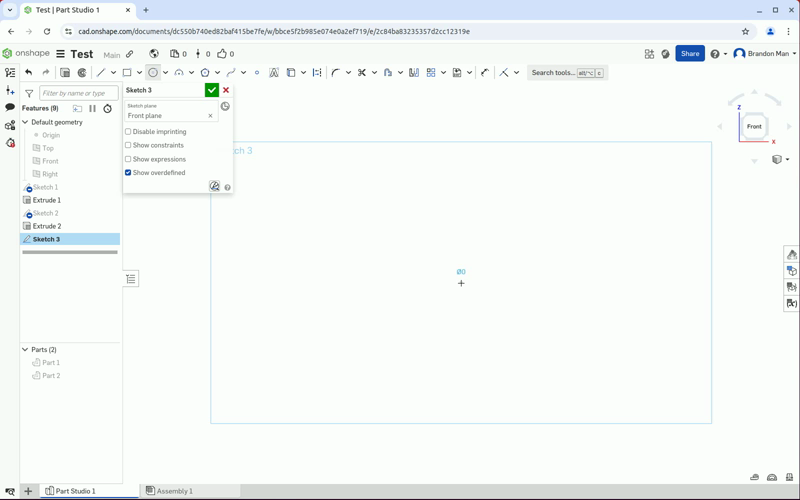
mouse_move(546, 282)
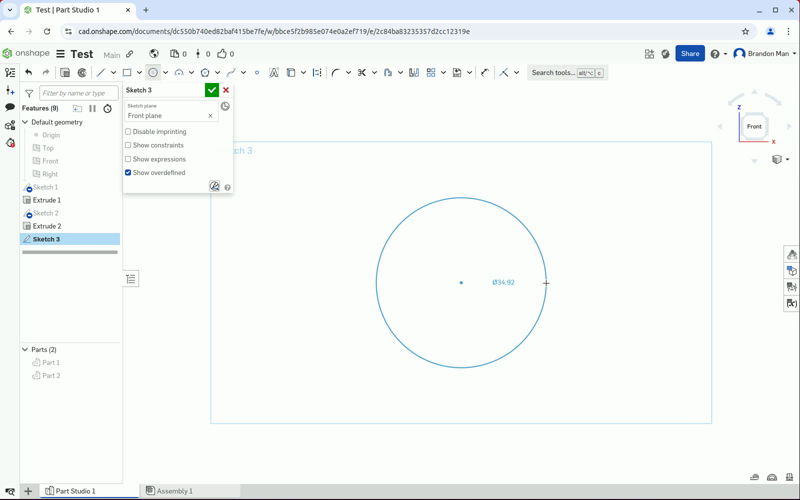
click(546, 282)
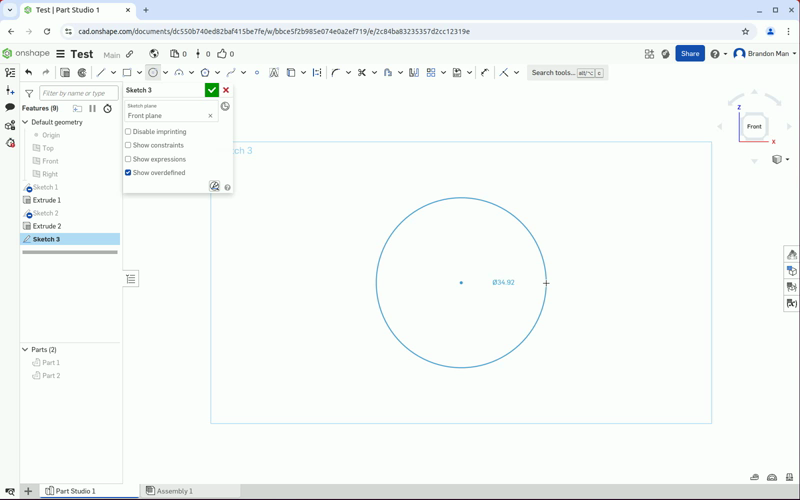
key(esc)
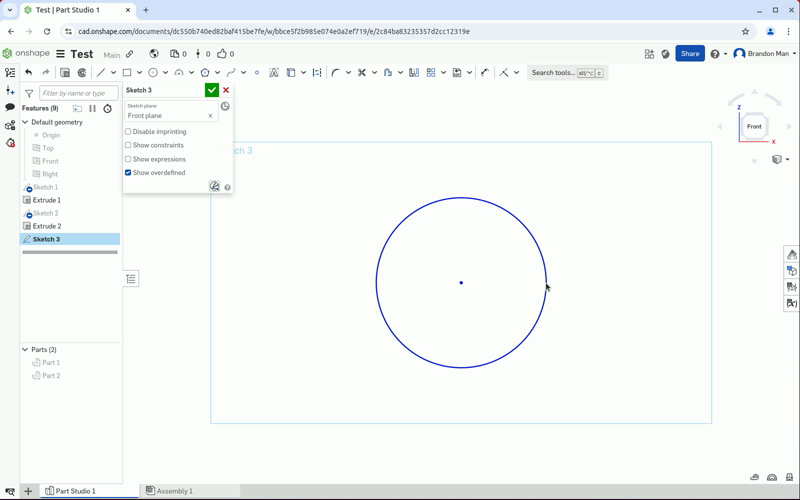
mouse_move(465, 294)
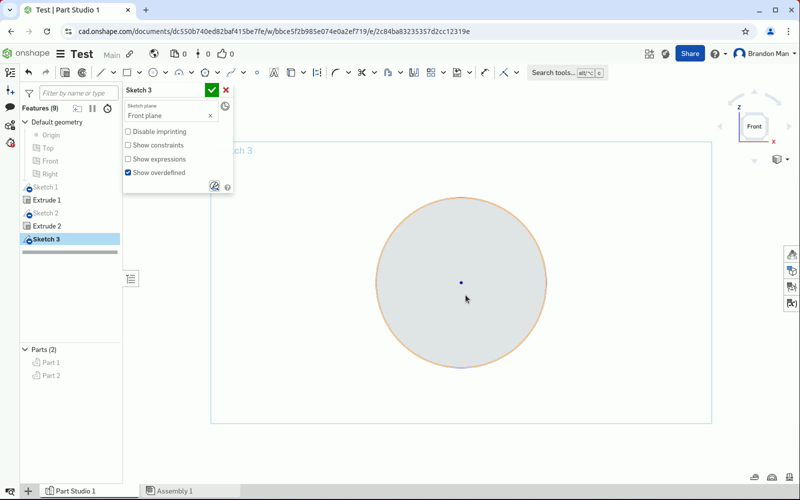
click(465, 294)
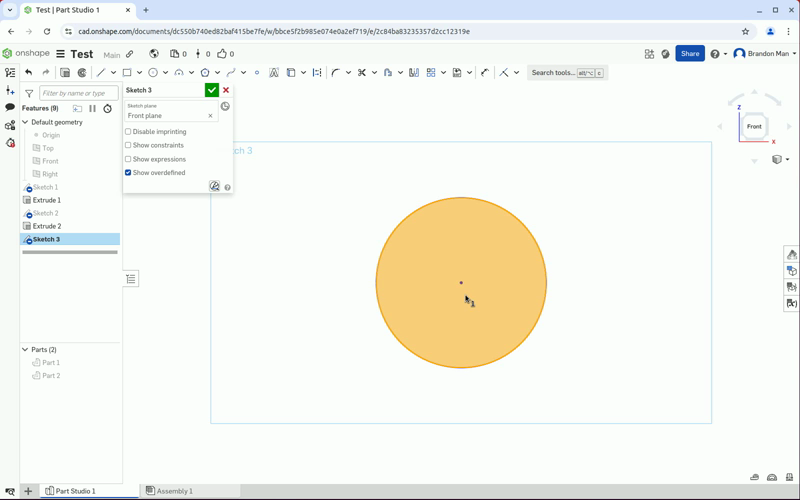
mouse_move(73, 352)
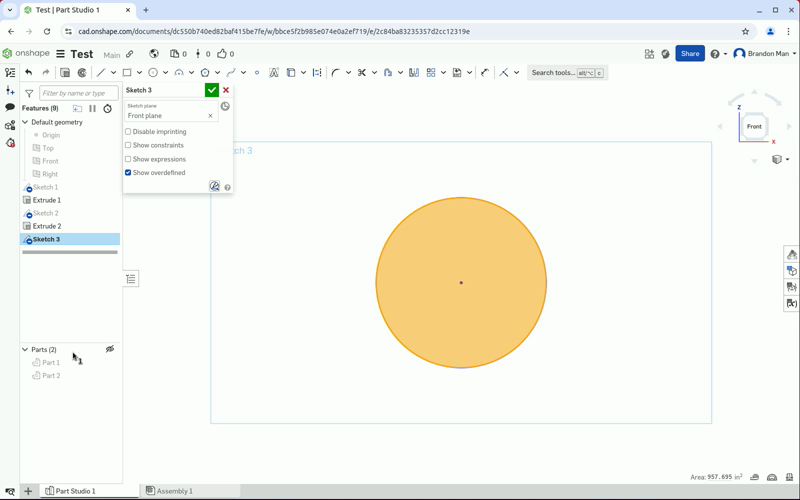
key(shift+y)
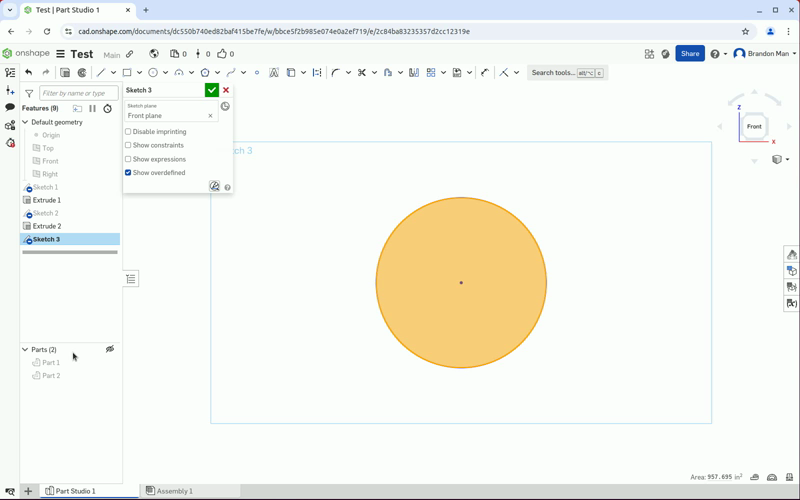
key(shift+e)
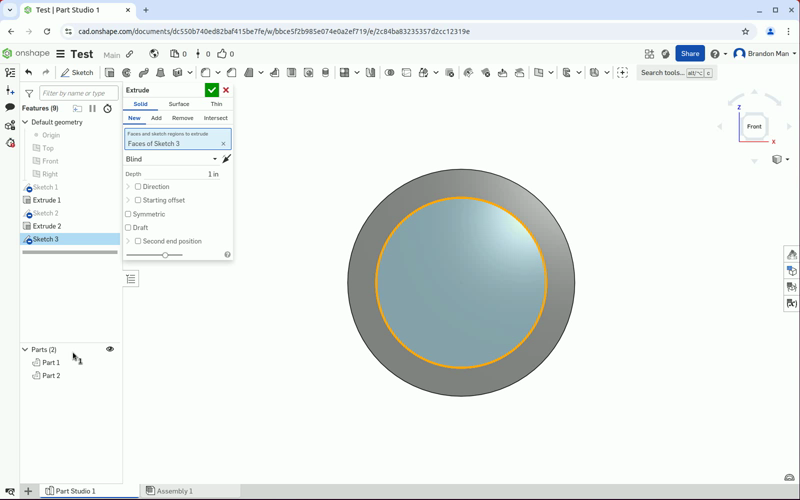
mouse_move(143, 106)
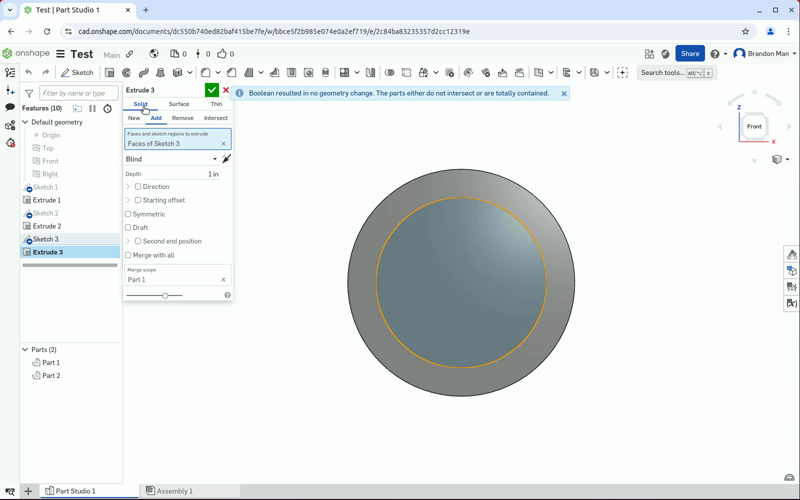
click(143, 106)
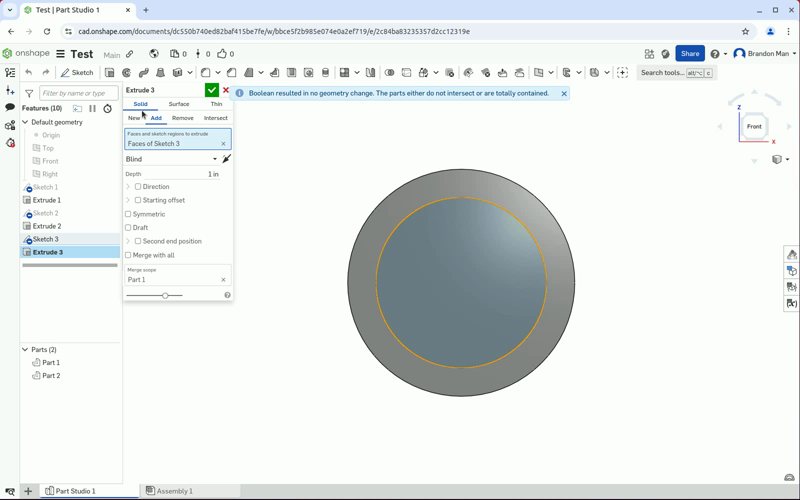
mouse_move(137, 120)
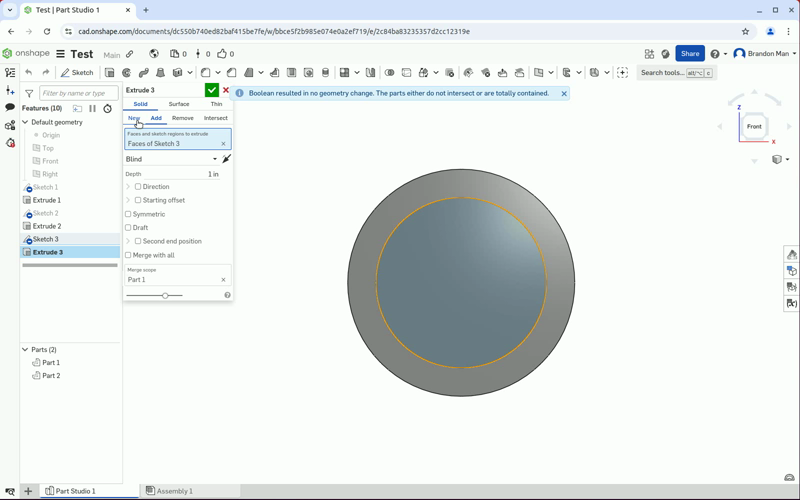
click(137, 120)
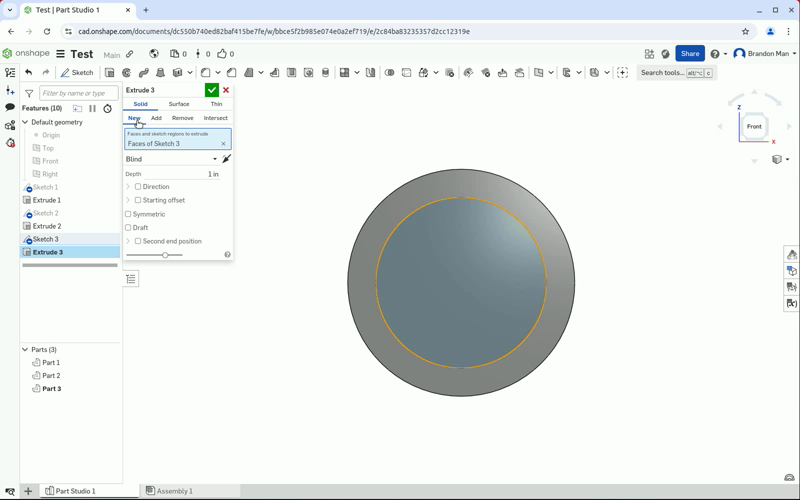
key(tab, 4)
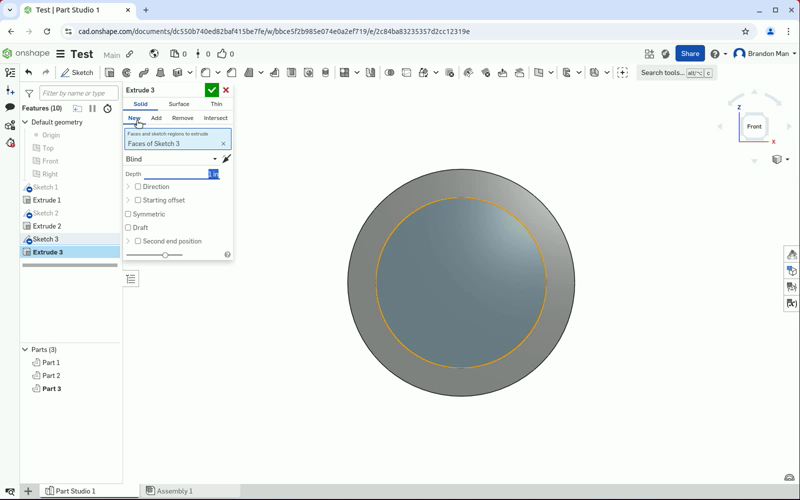
text(-23.108)
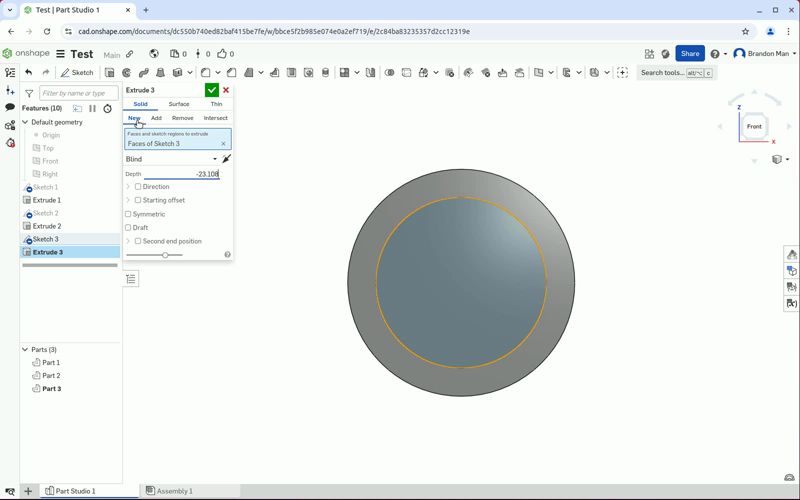
key(enter)
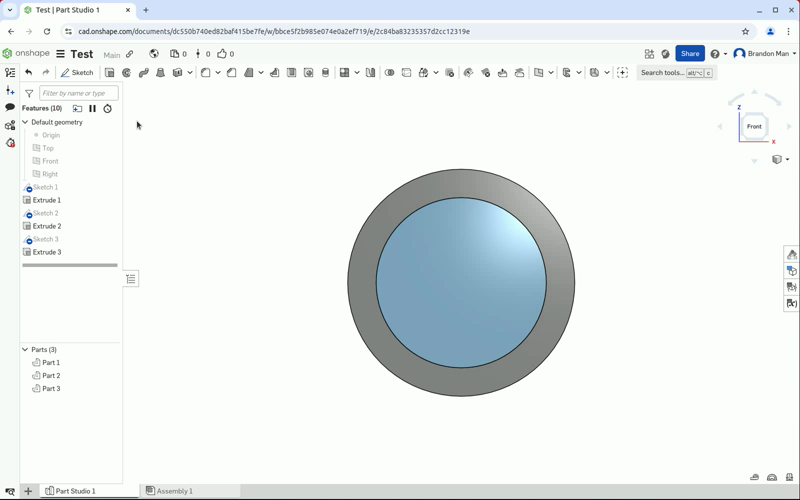
key(shift+h)
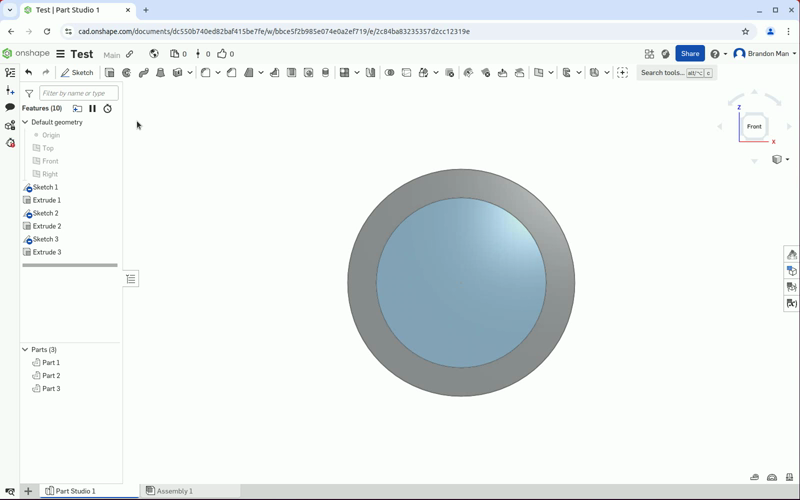
key(shift+h)
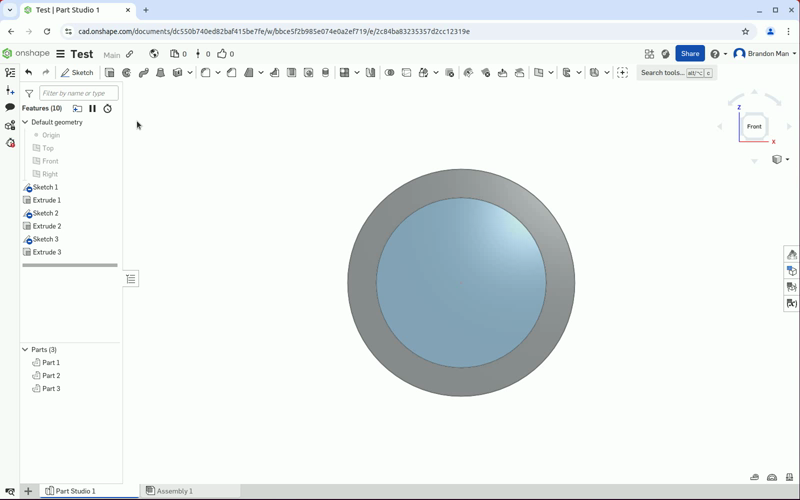
key(shift+7)
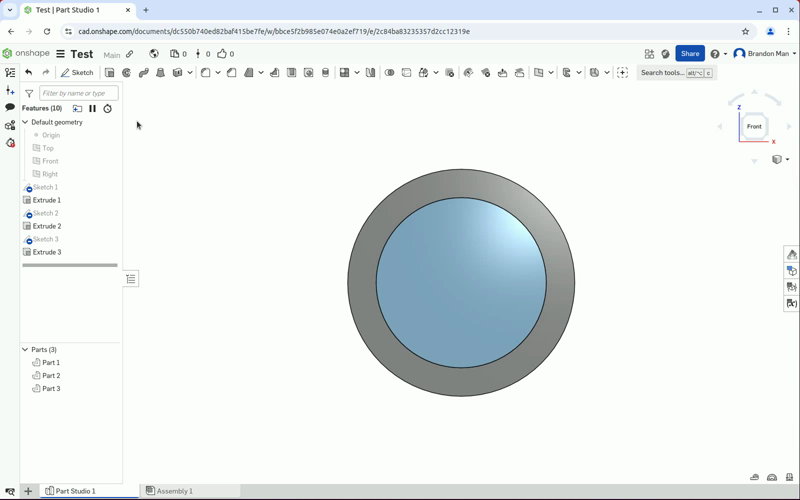
key(left, 2)
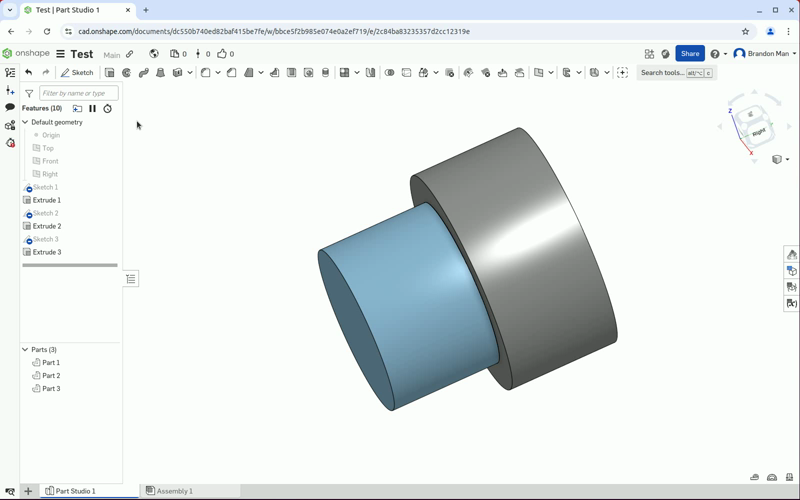
key(down, 2)
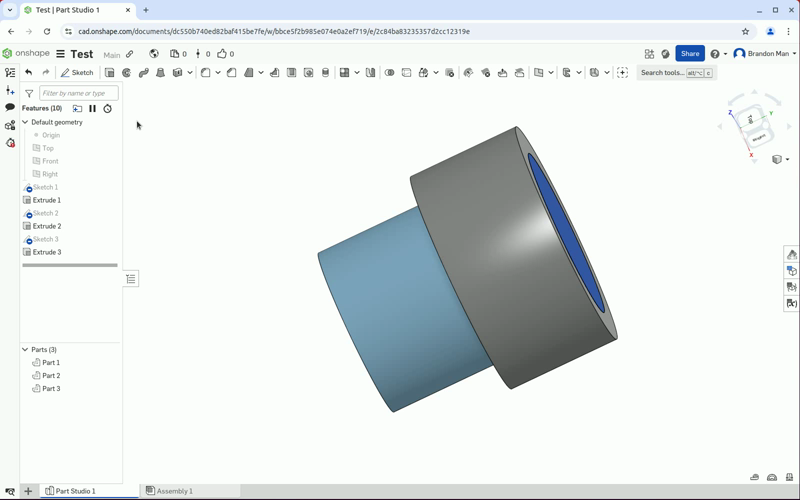
key(up, 2)
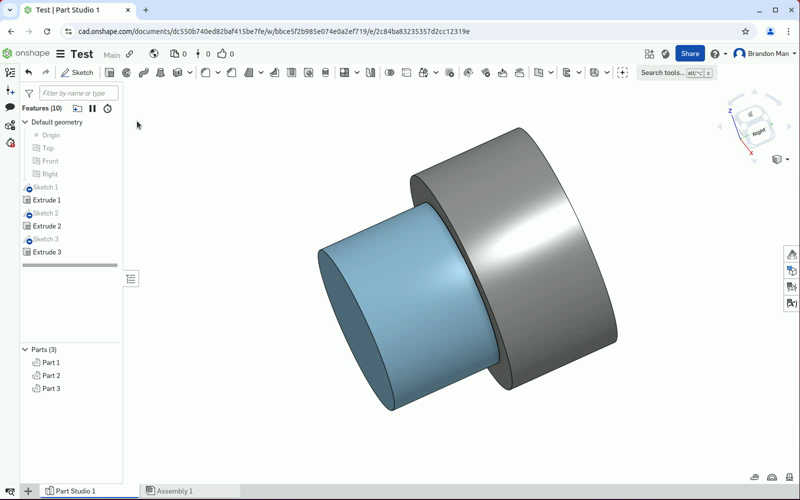
key(right, 2)
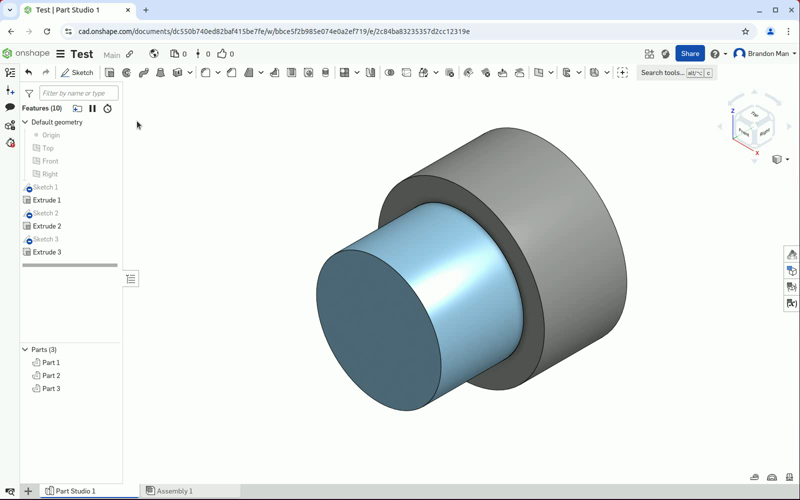
mouse_move(73, 189)
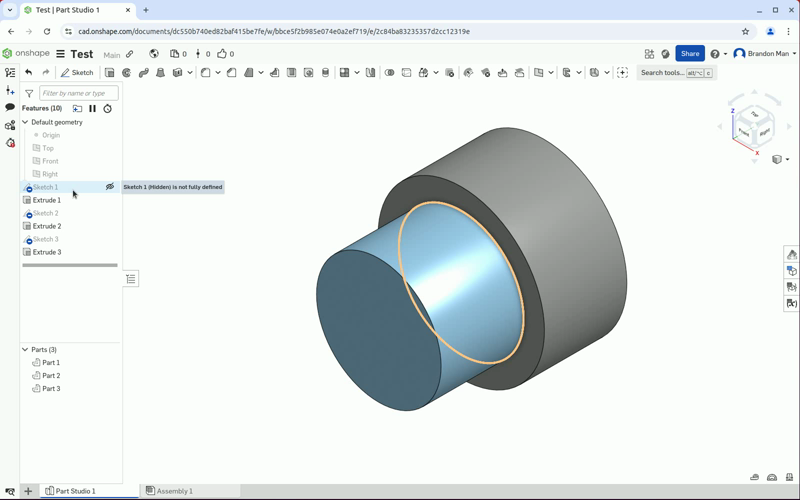
click(73, 189)